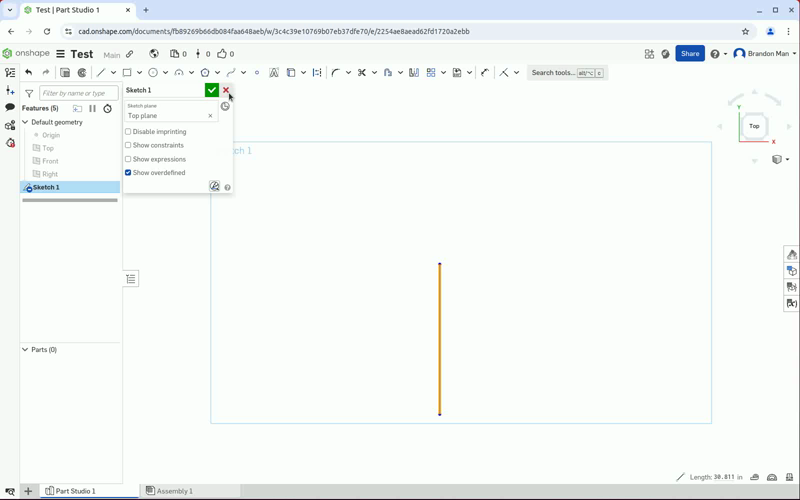
key(shift+h)
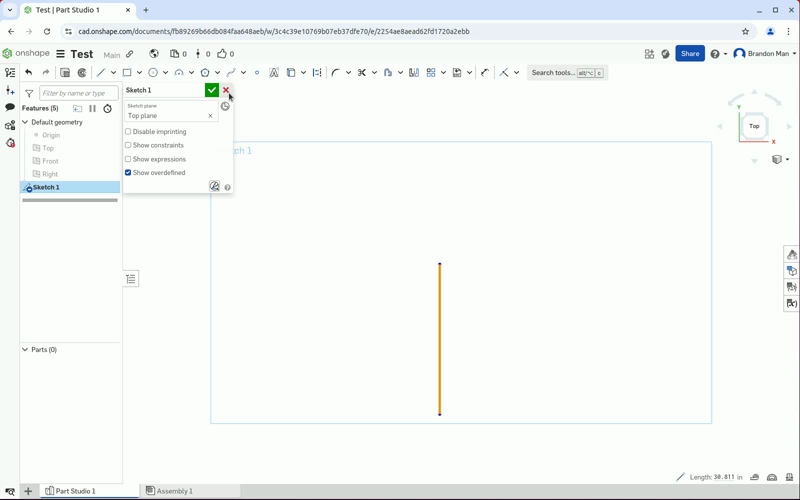
key(shift+s)
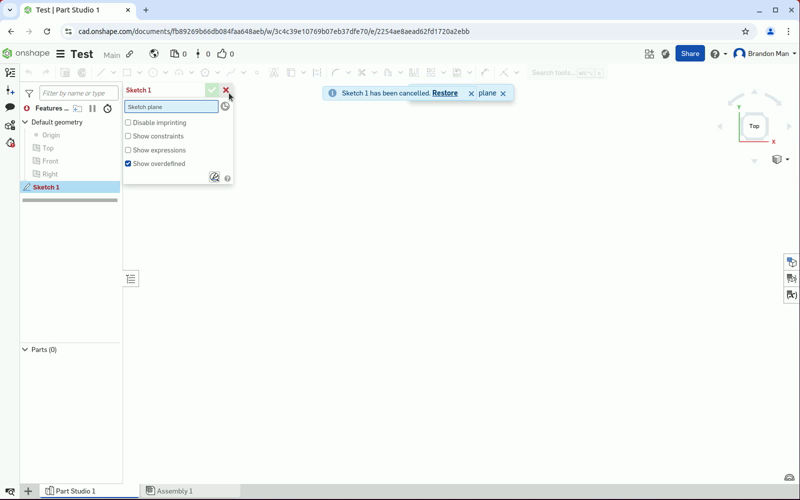
mouse_move(73, 150)
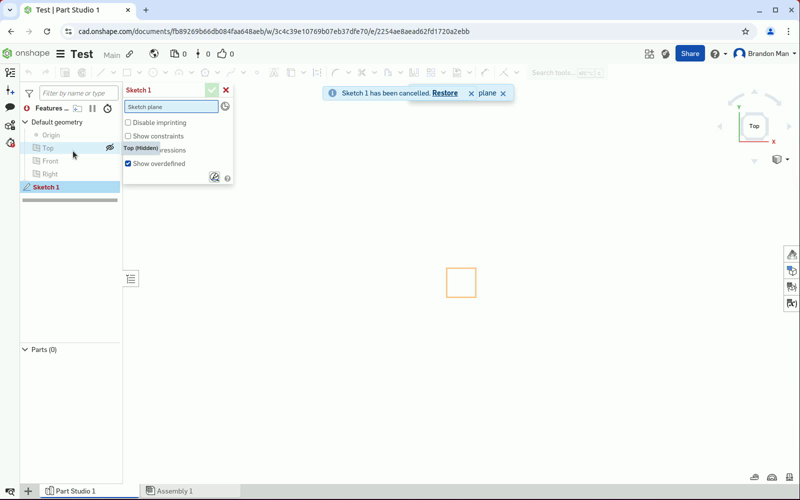
click(73, 150)
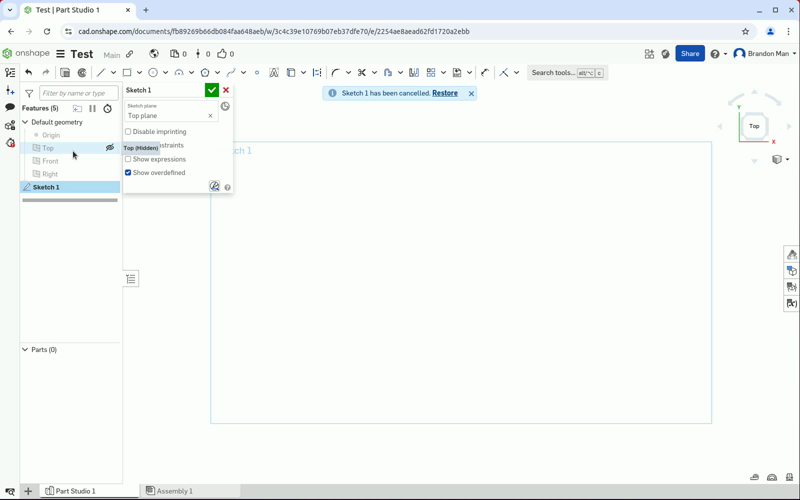
mouse_move(73, 352)
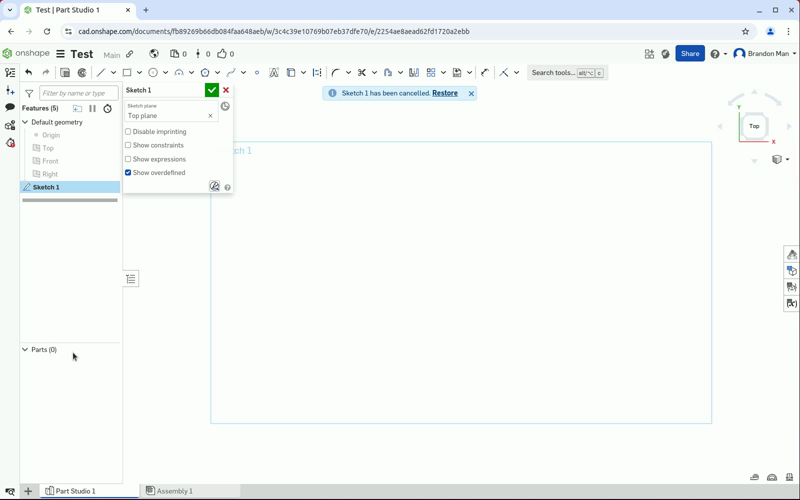
key(y)
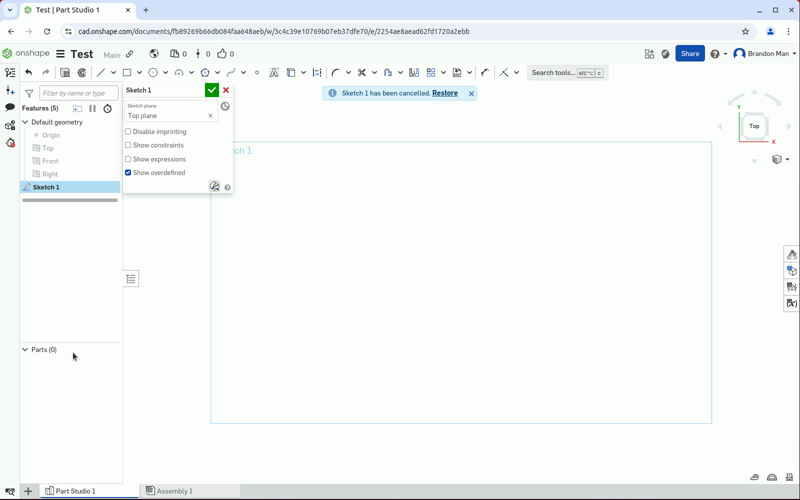
key(l)
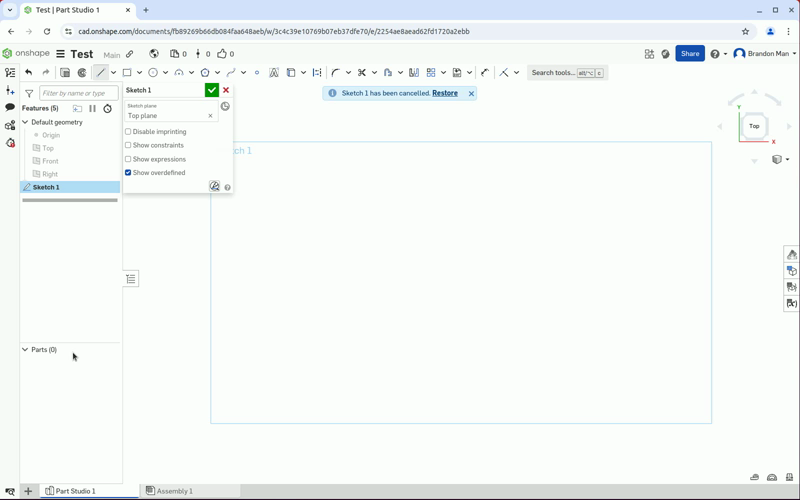
key_down(shift)
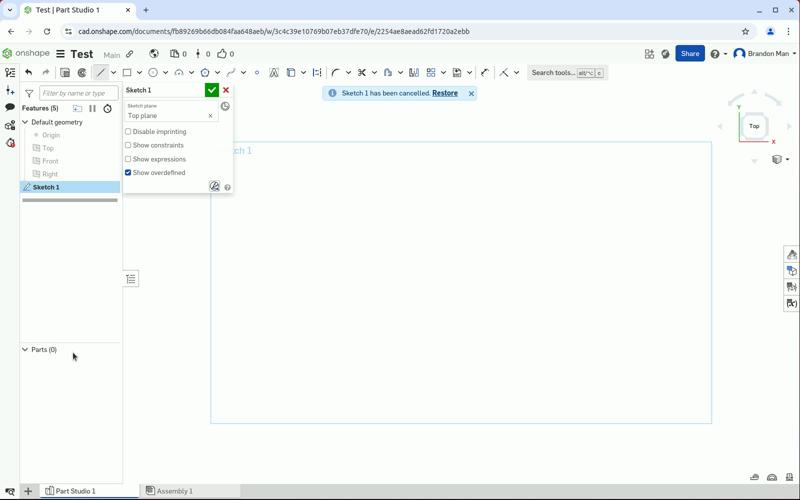
mouse_move(376, 345)
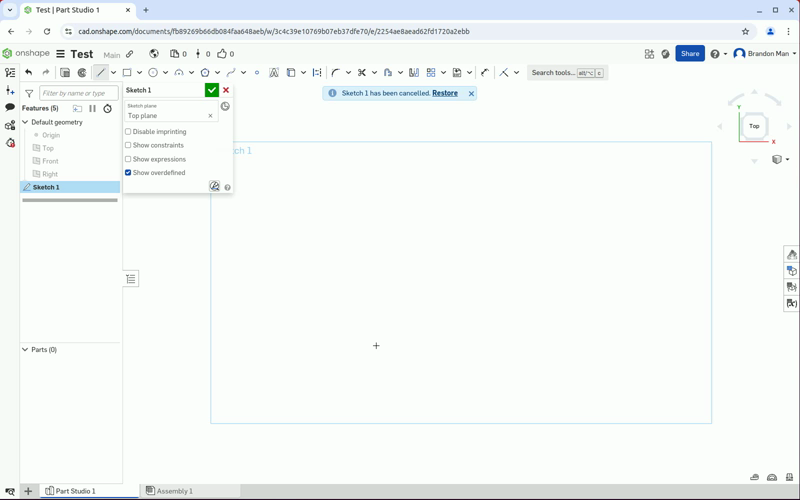
click(376, 345)
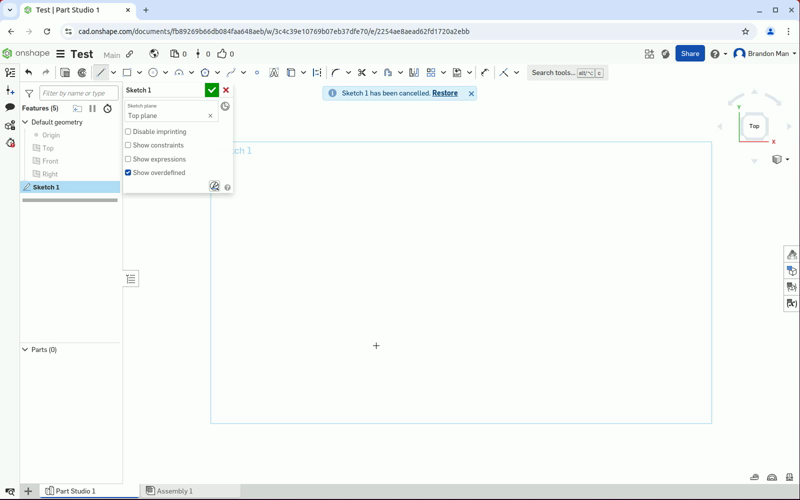
key_up(shift)
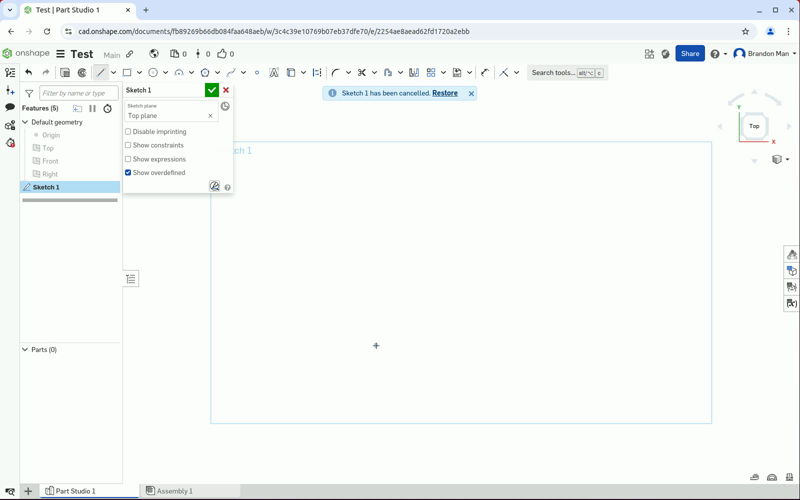
key_down(shift)
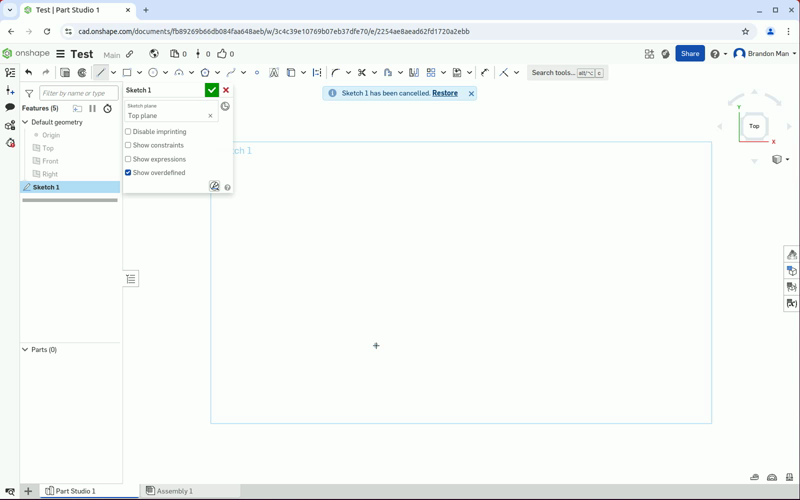
mouse_move(486, 345)
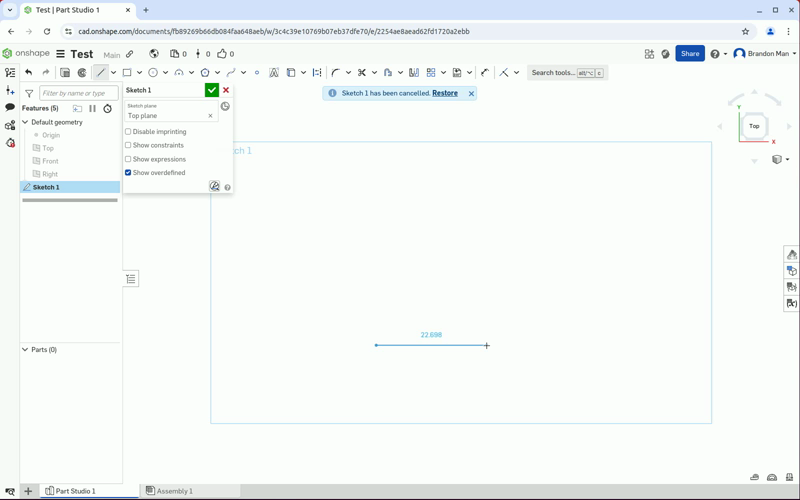
click(486, 345)
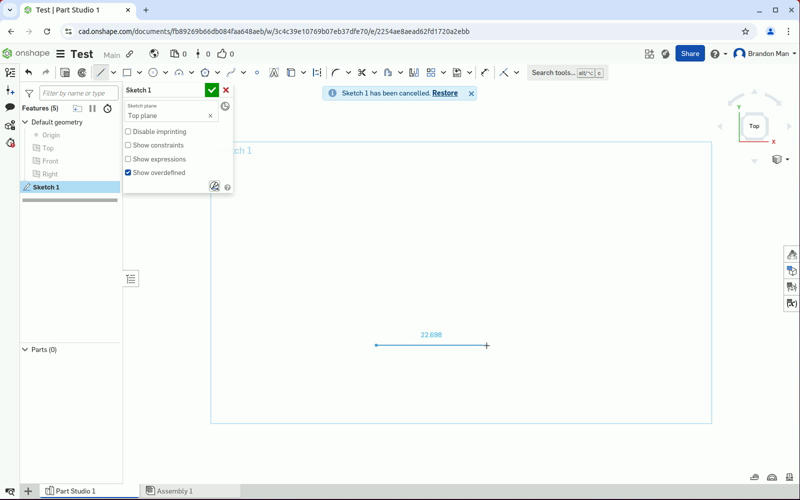
key_up(shift)
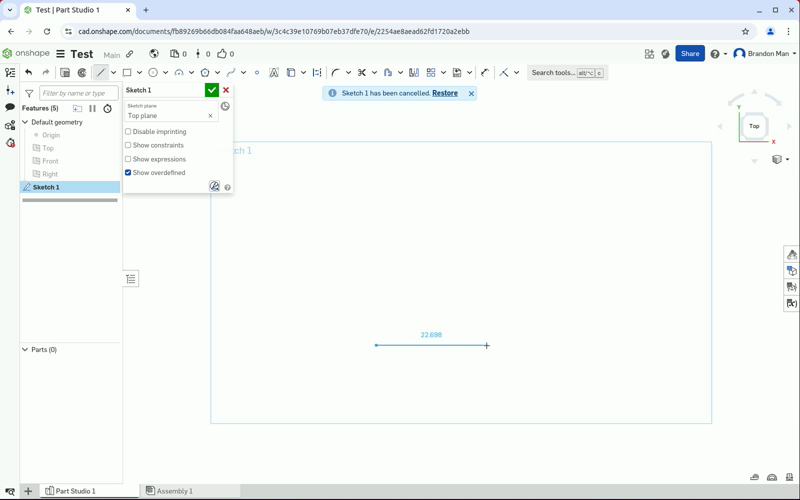
key_down(shift)
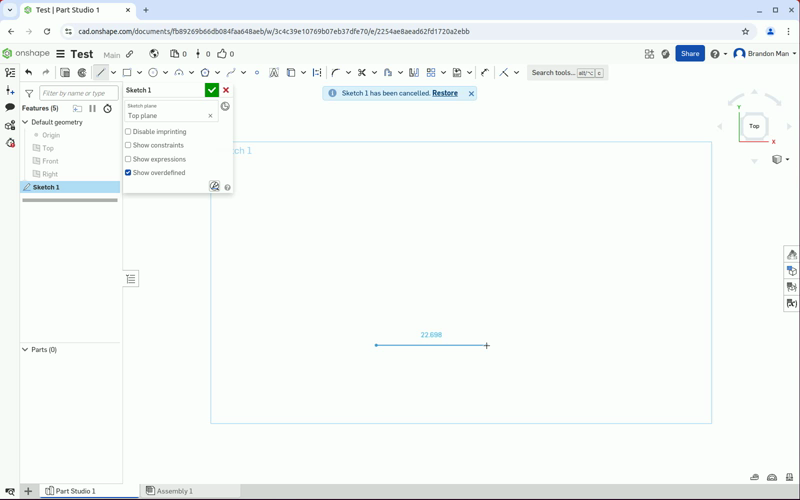
mouse_move(486, 251)
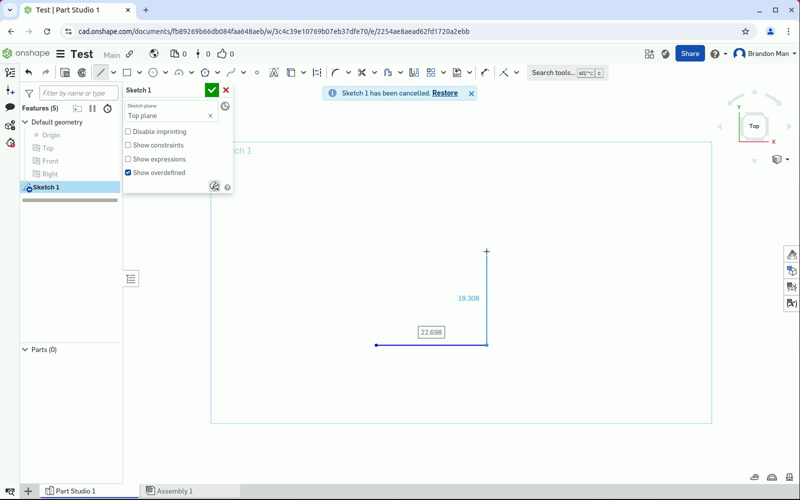
click(486, 251)
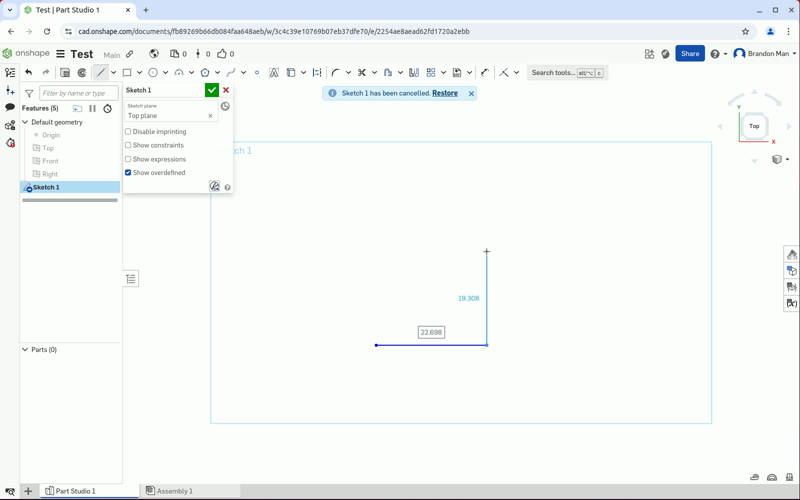
key_up(shift)
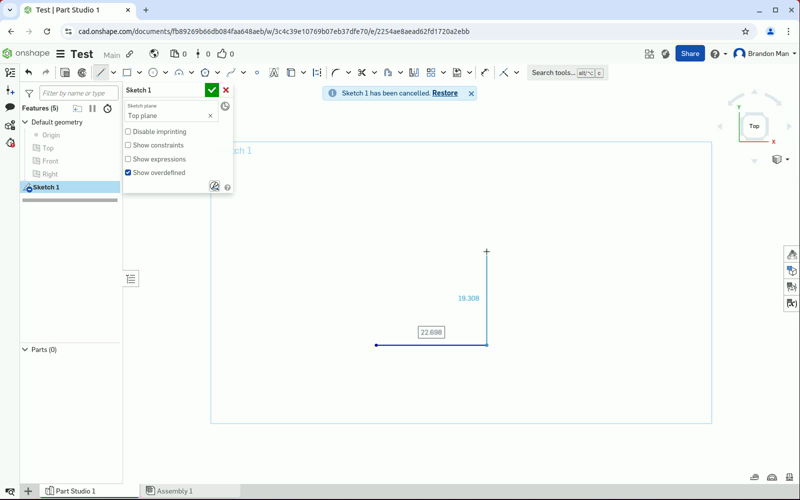
key_down(shift)
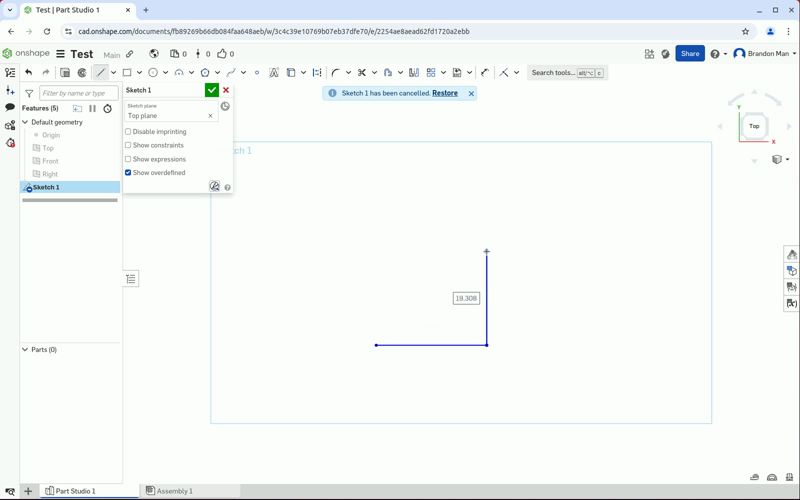
mouse_move(376, 251)
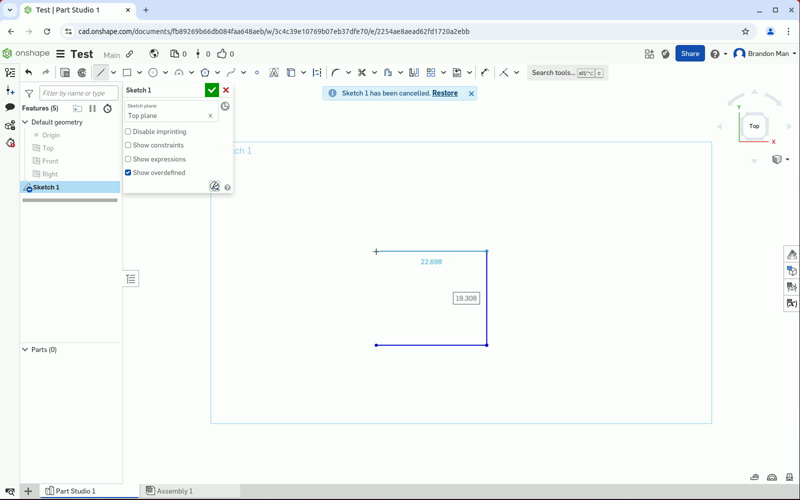
click(376, 251)
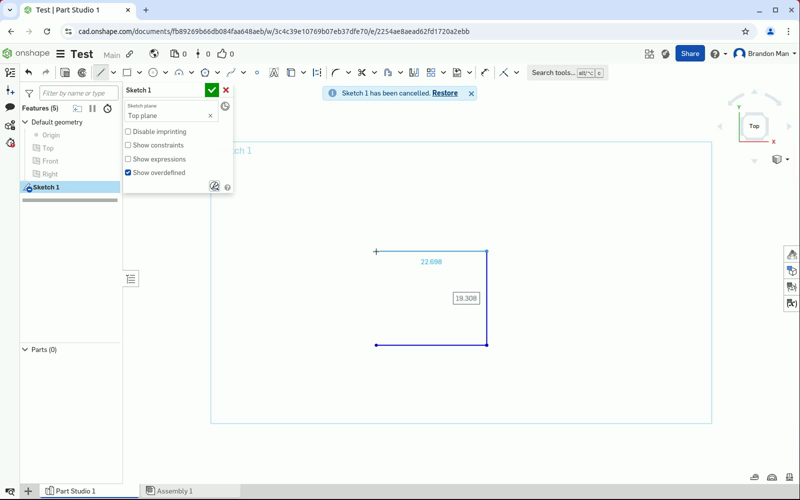
key_up(shift)
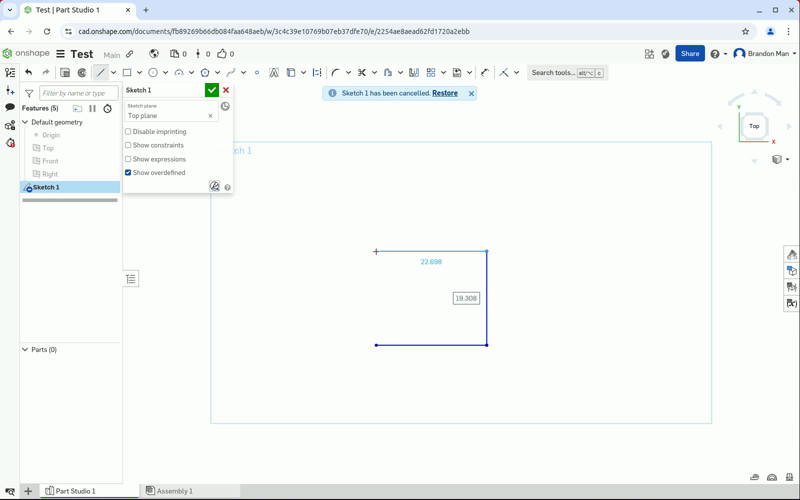
key_down(shift)
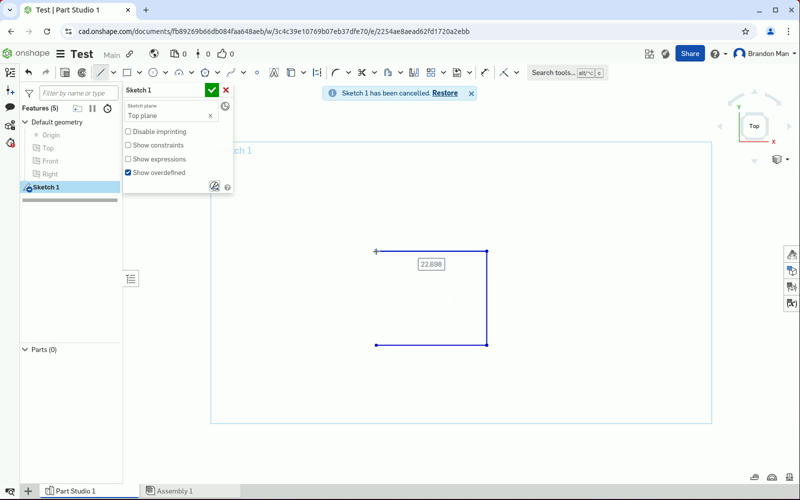
mouse_move(376, 345)
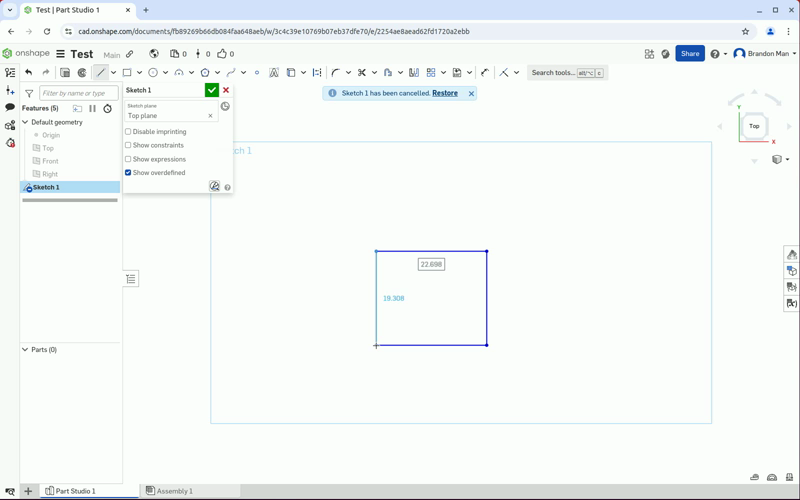
key_up(shift)
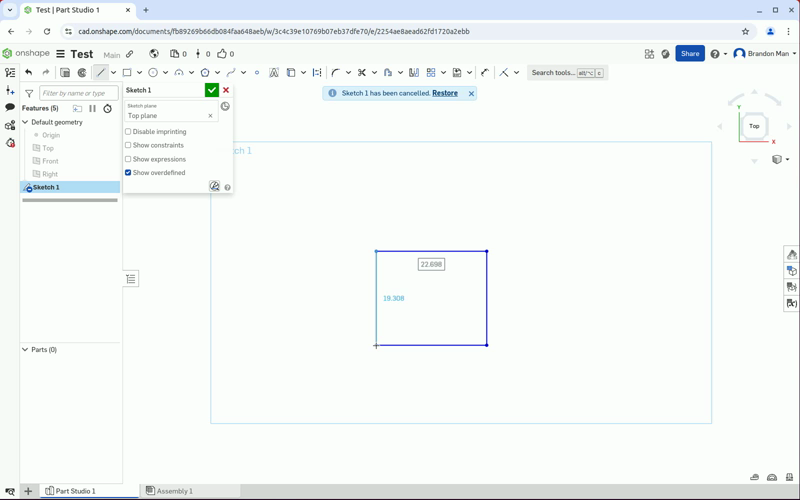
click(376, 345)
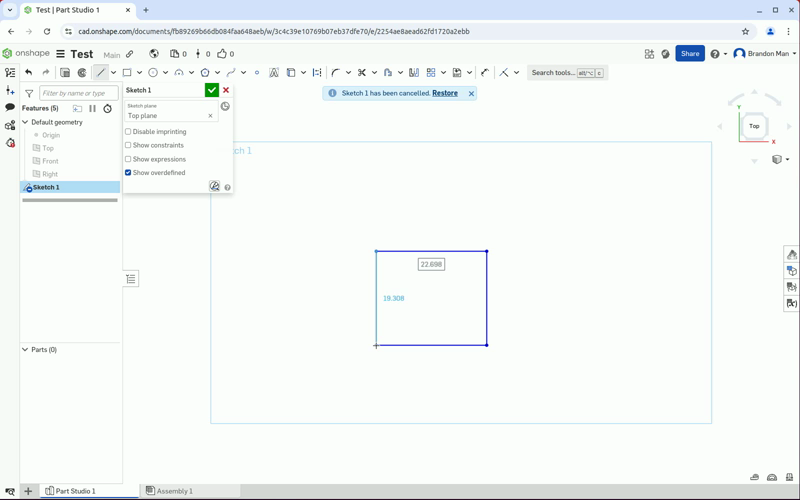
key(esc)
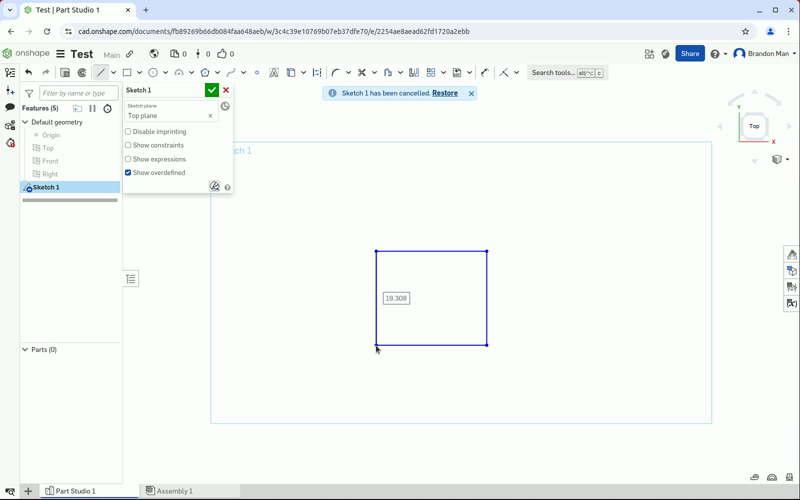
mouse_move(447, 327)
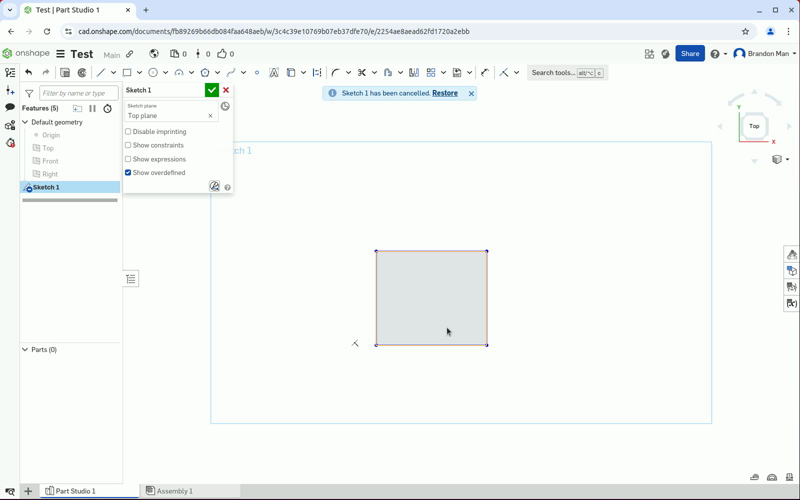
click(447, 327)
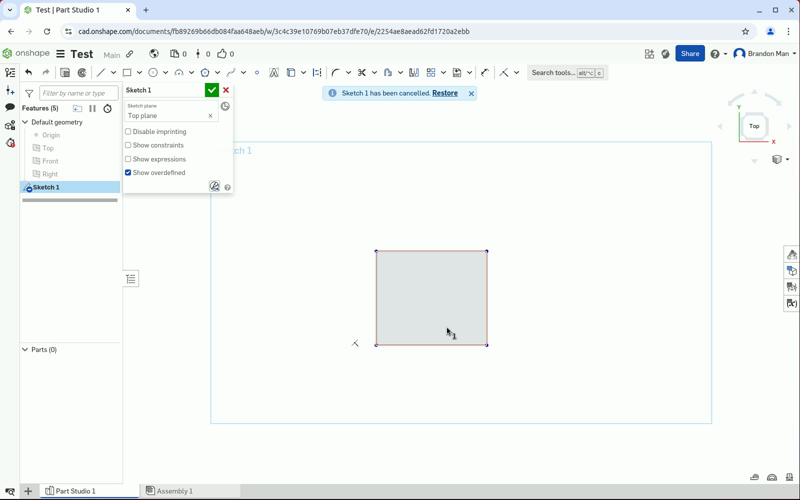
mouse_move(73, 352)
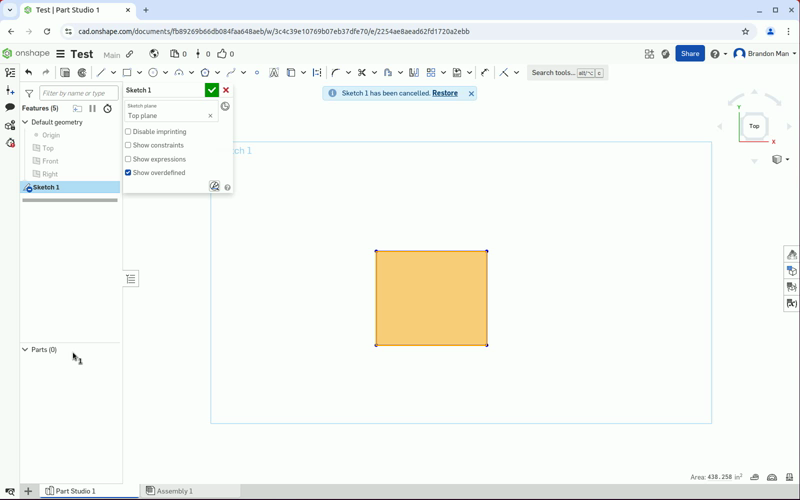
key(shift+y)
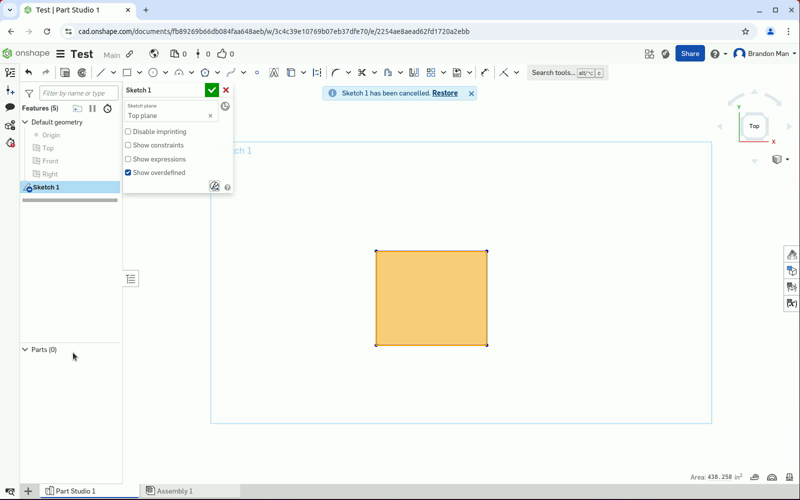
key(shift+e)
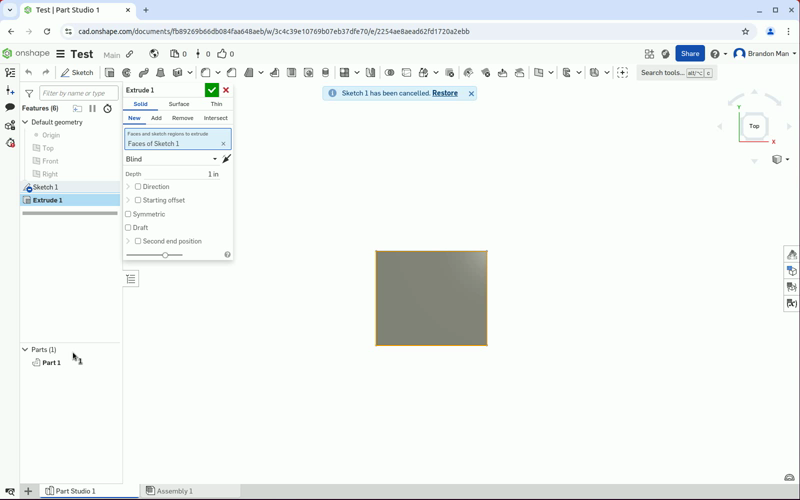
mouse_move(143, 106)
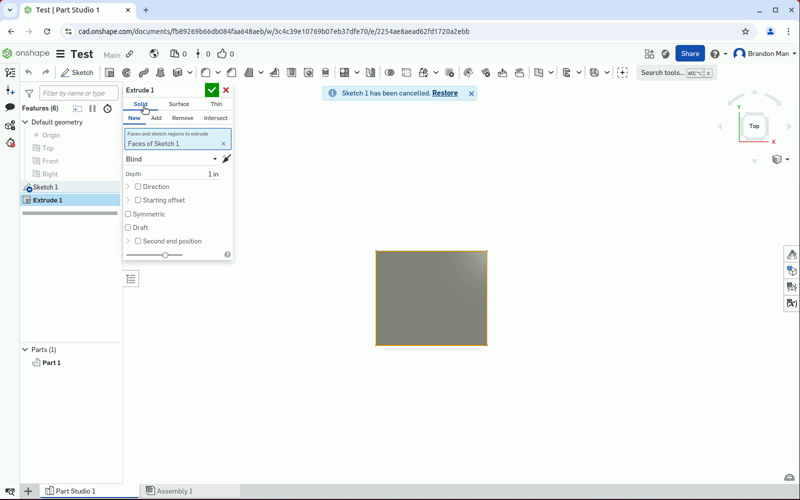
click(143, 106)
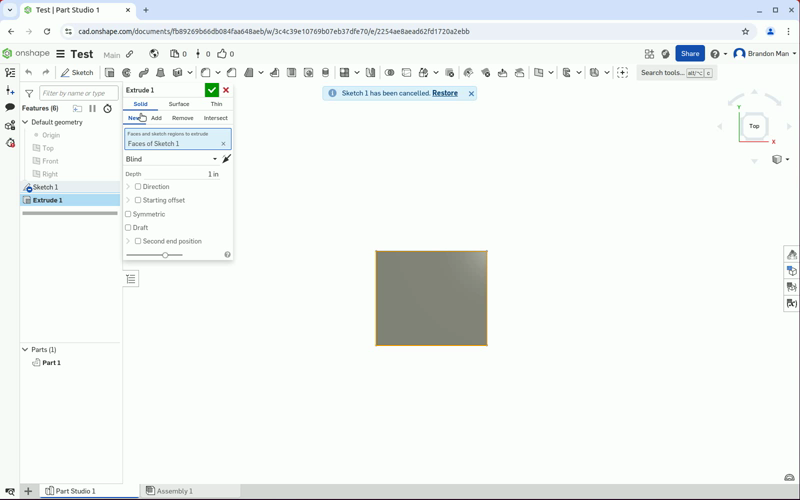
mouse_move(137, 120)
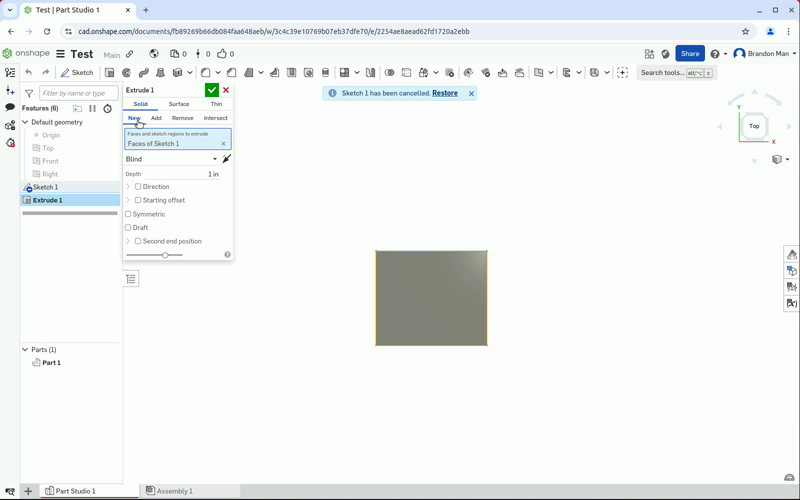
click(137, 120)
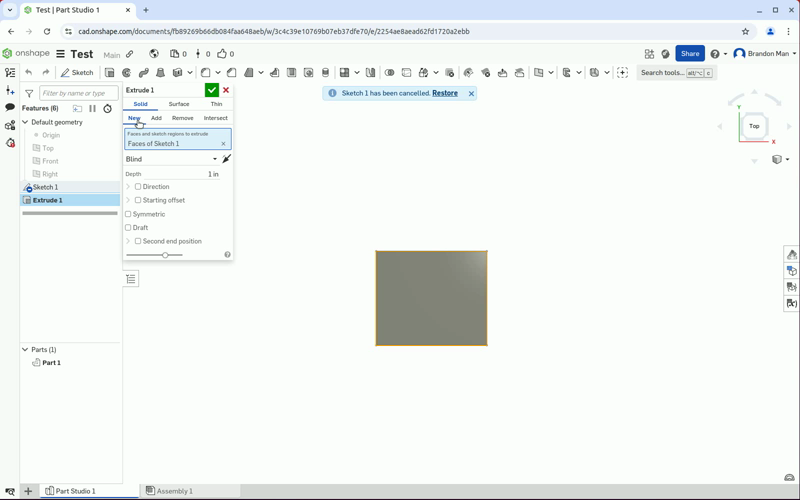
key(tab, 4)
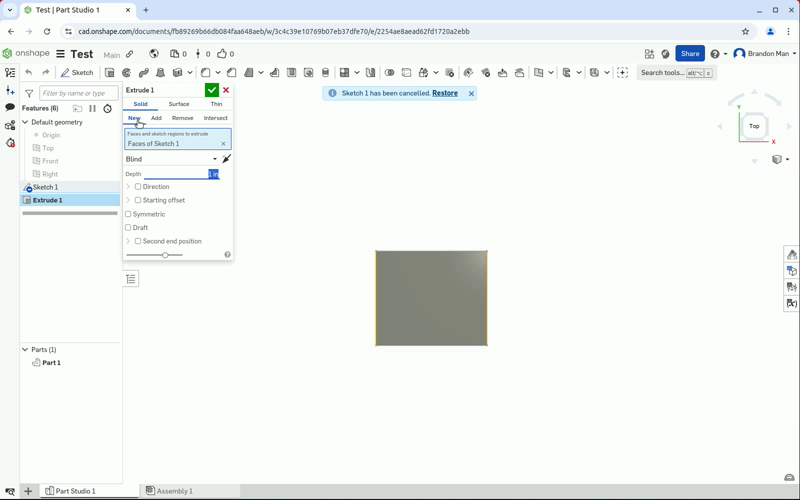
text(23.108)
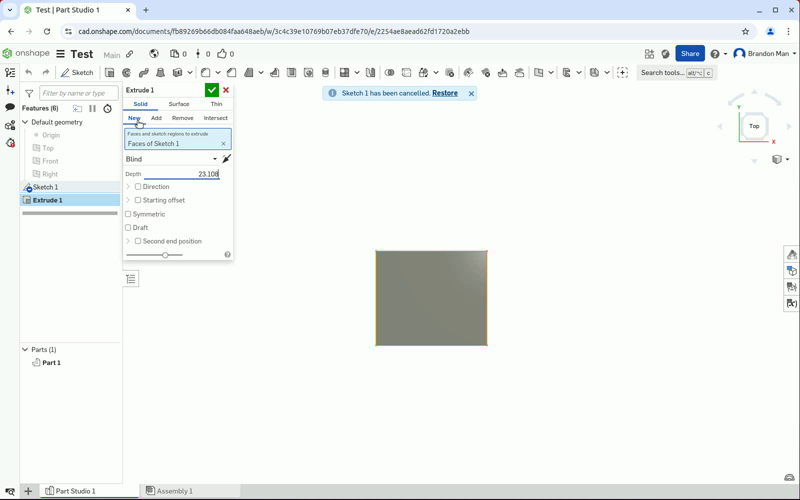
key(enter)
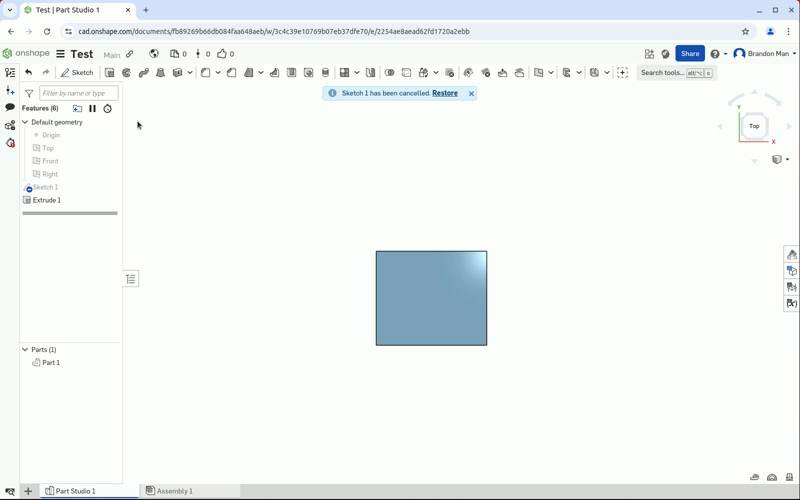
key(shift+h)
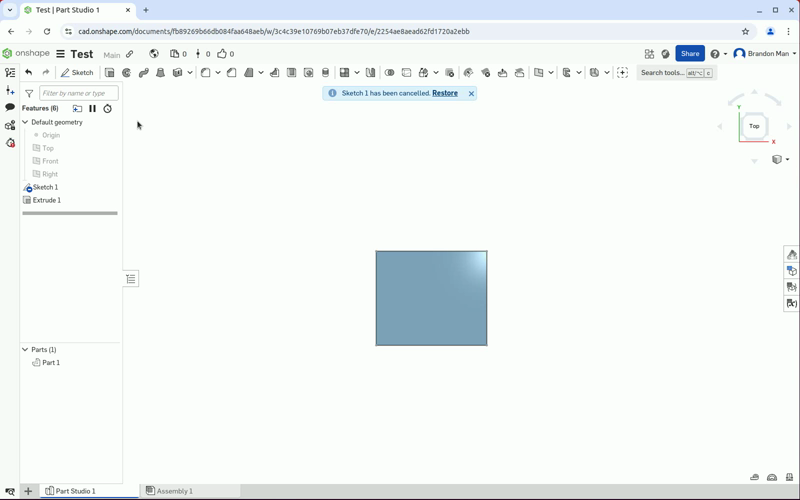
key(shift+h)
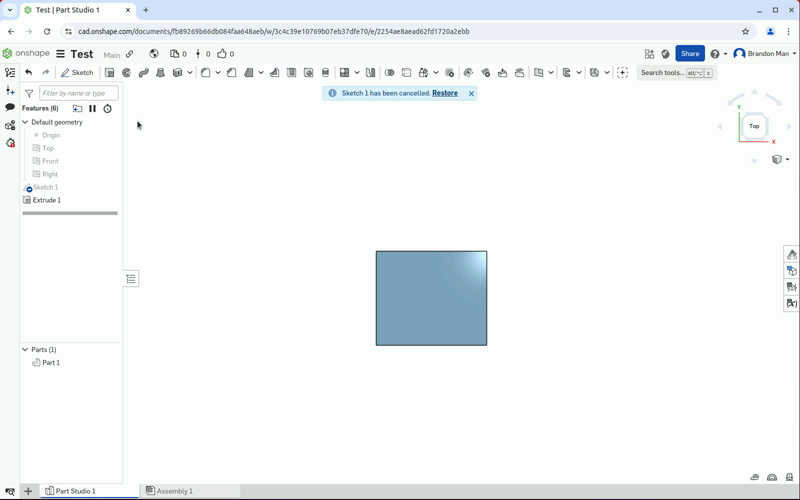
mouse_move(73, 189)
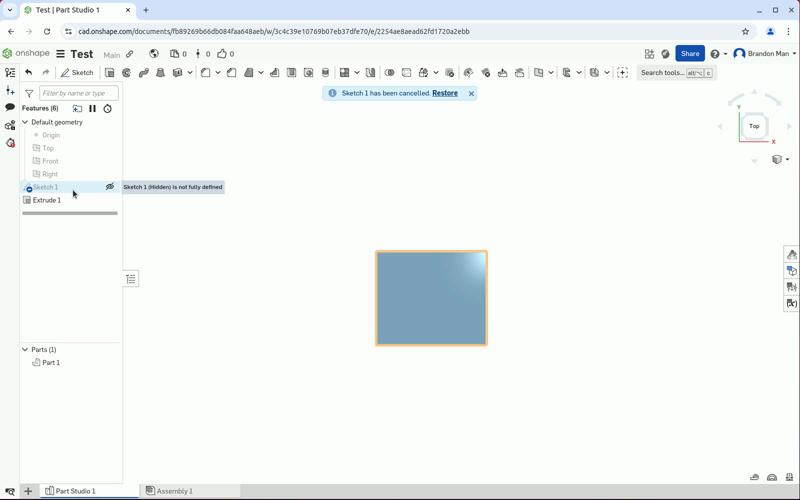
click(73, 189)
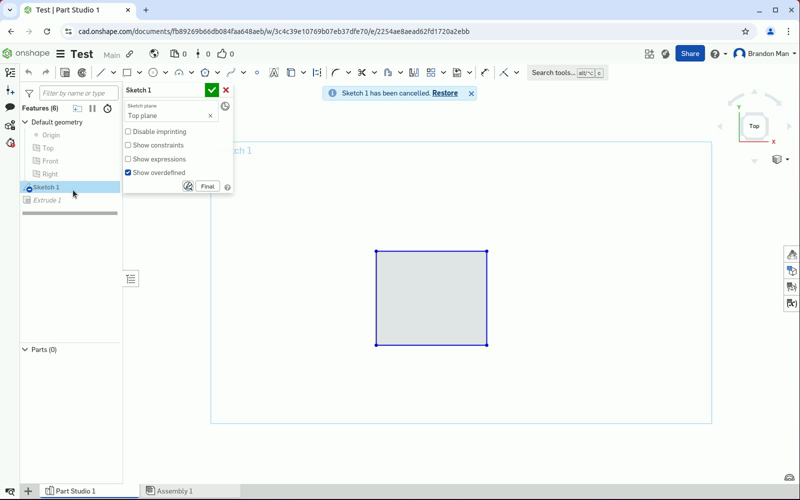
mouse_move(229, 92)
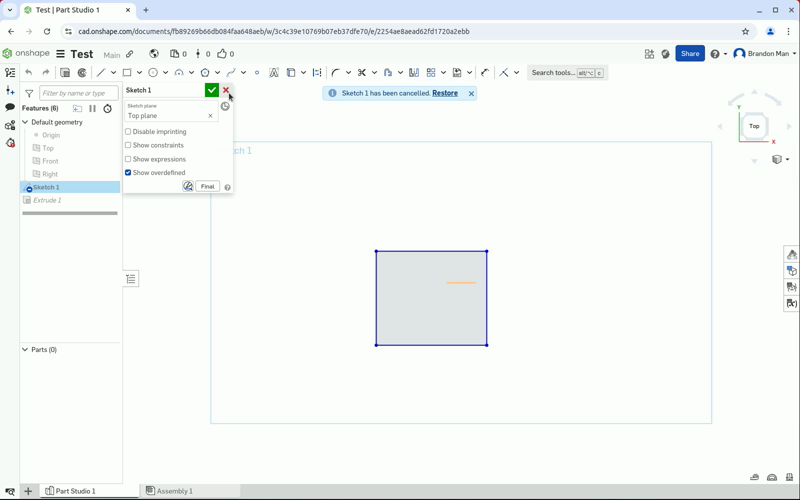
click(229, 92)
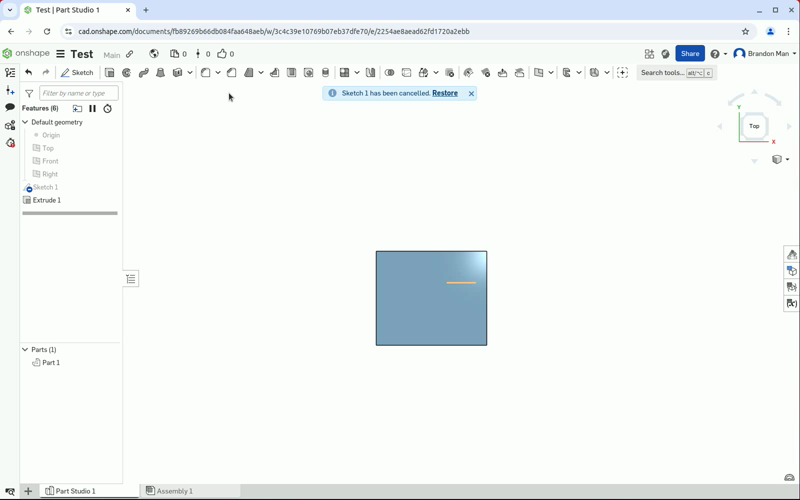
mouse_move(73, 352)
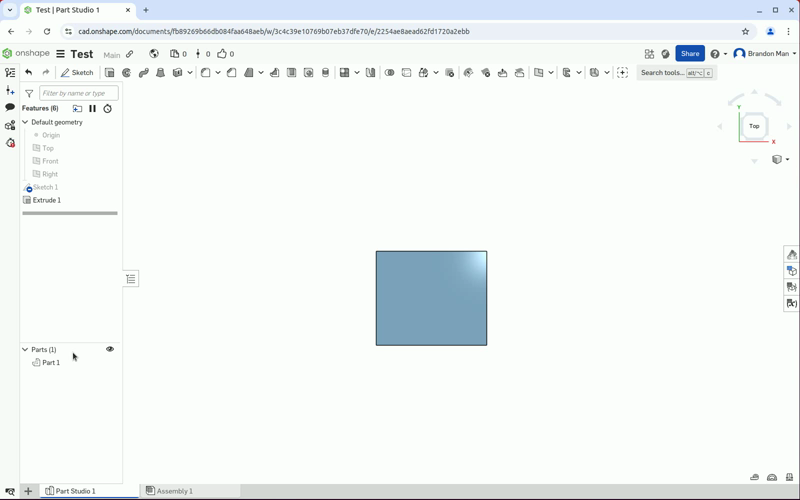
key(y)
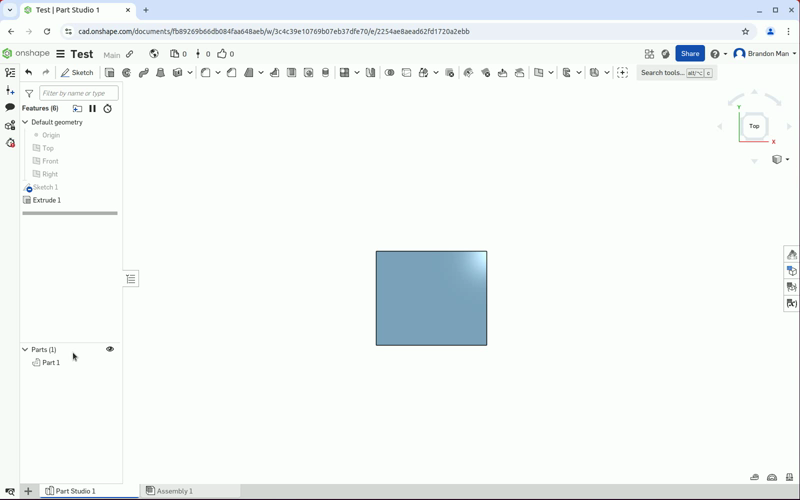
key(shift+p)
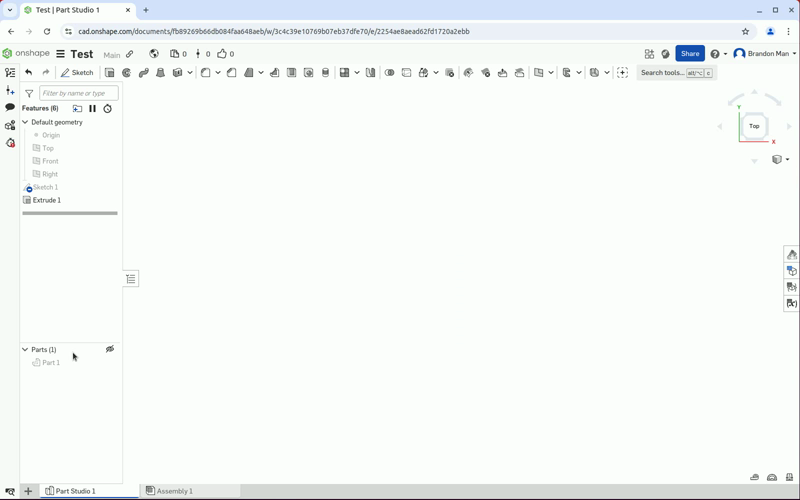
key(space)
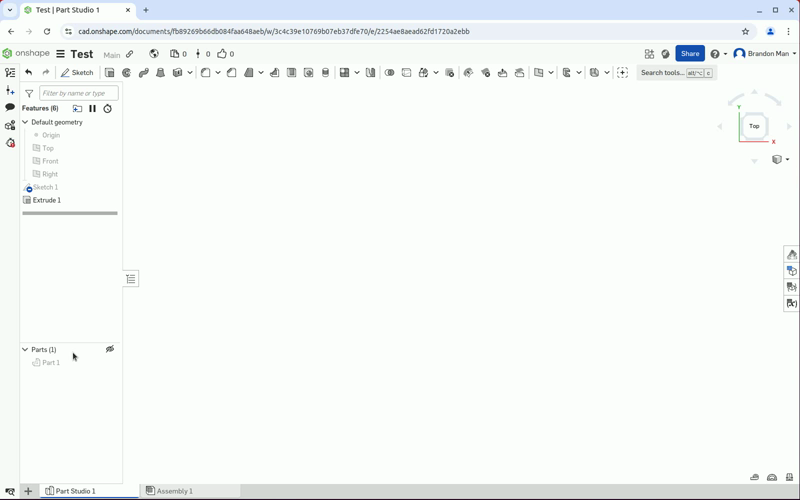
key_down(shift)
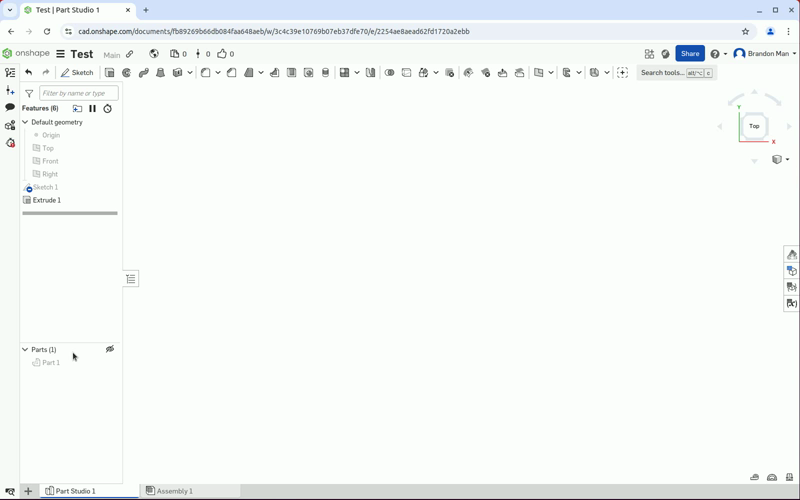
key(up)
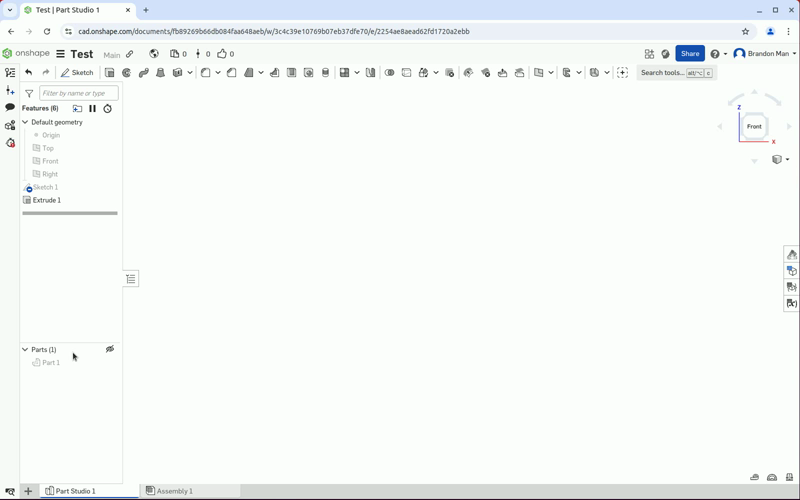
key_up(shift)
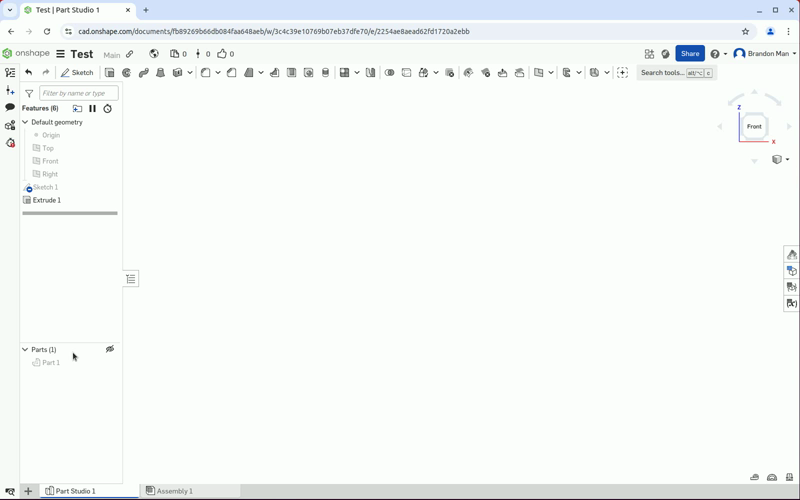
mouse_move(73, 352)
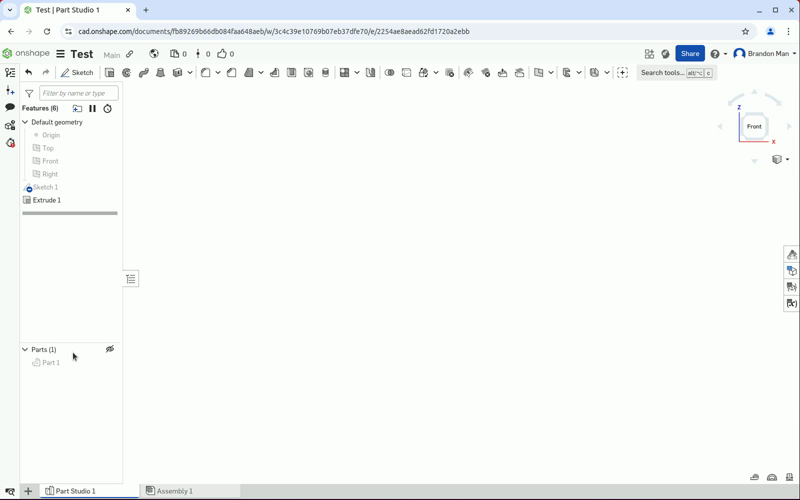
key(shift+y)
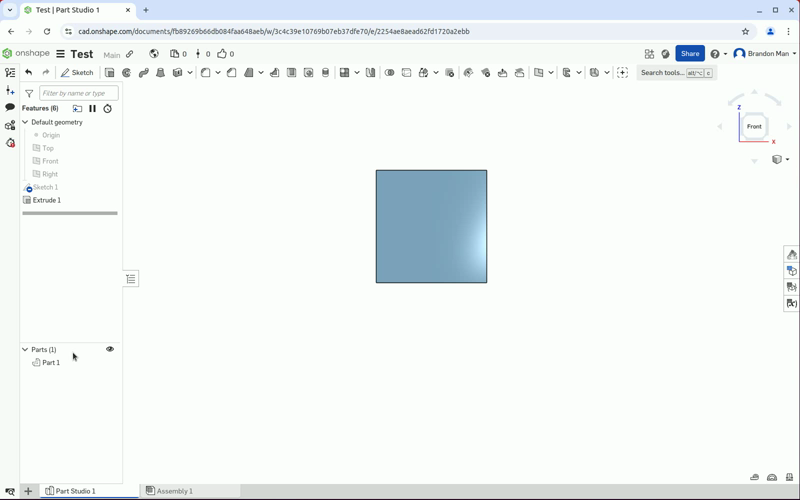
mouse_move(541, 75)
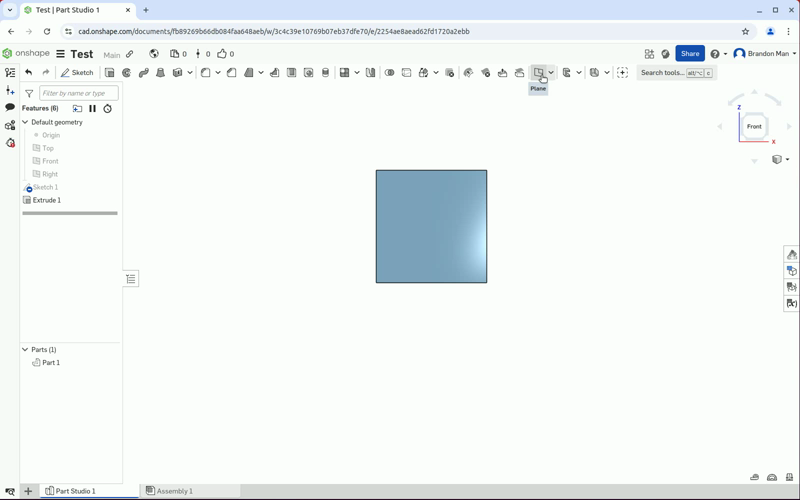
click(541, 75)
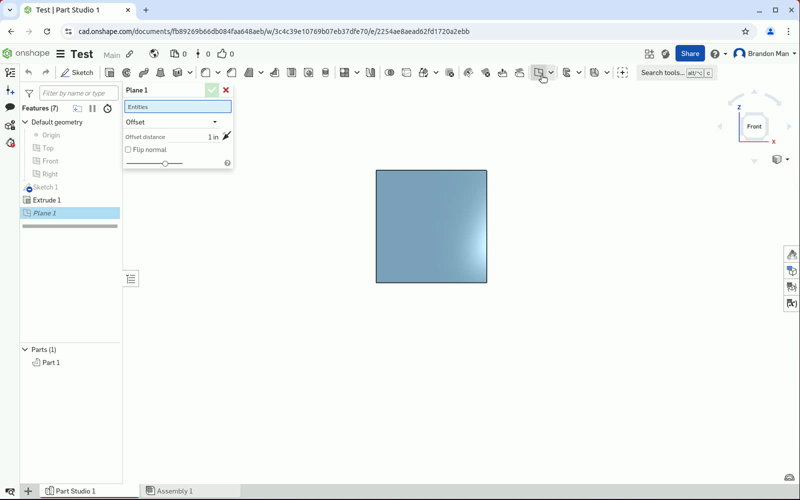
mouse_move(73, 163)
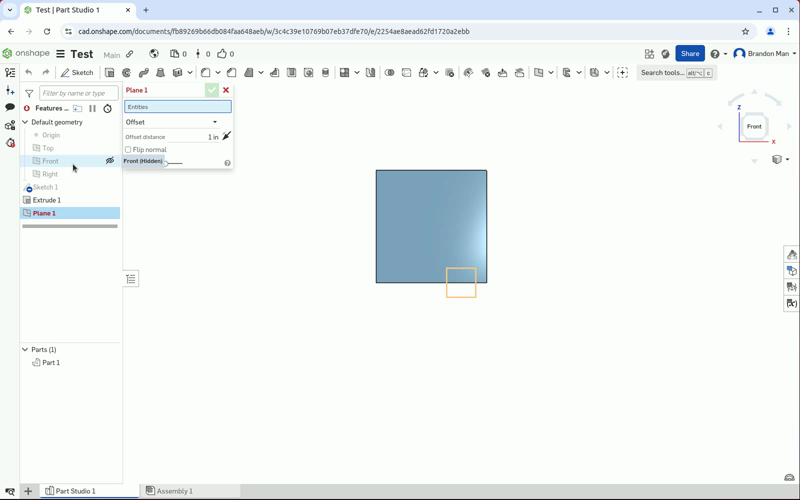
click(73, 163)
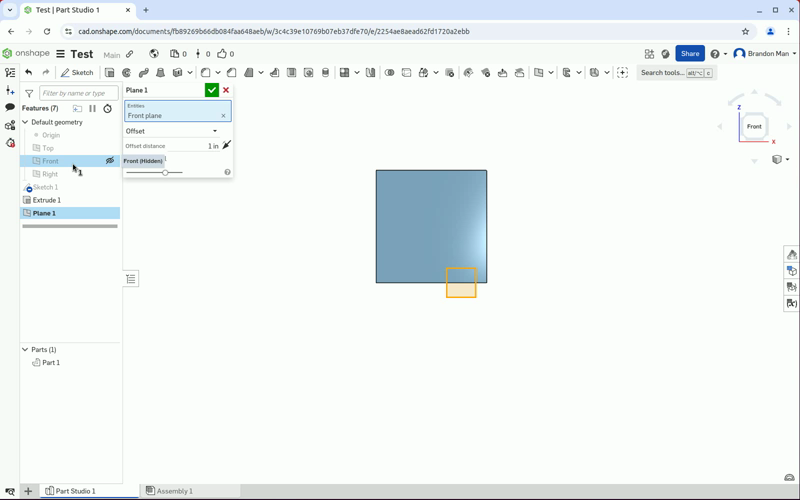
key(tab, 2)
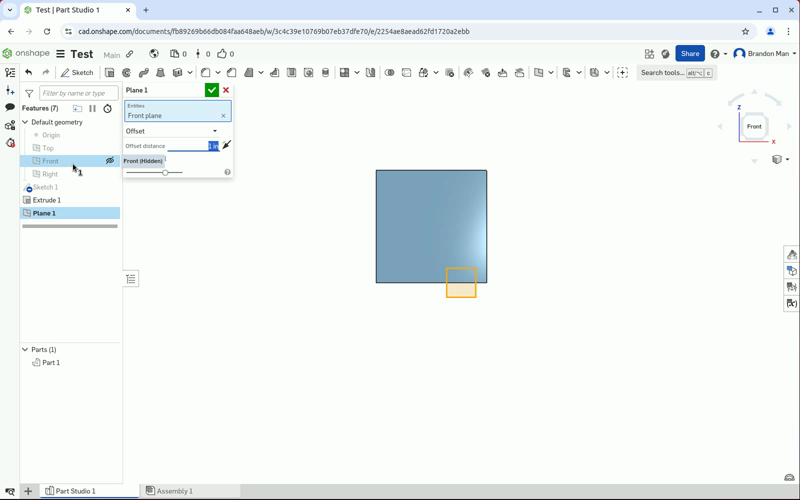
text(12.756)
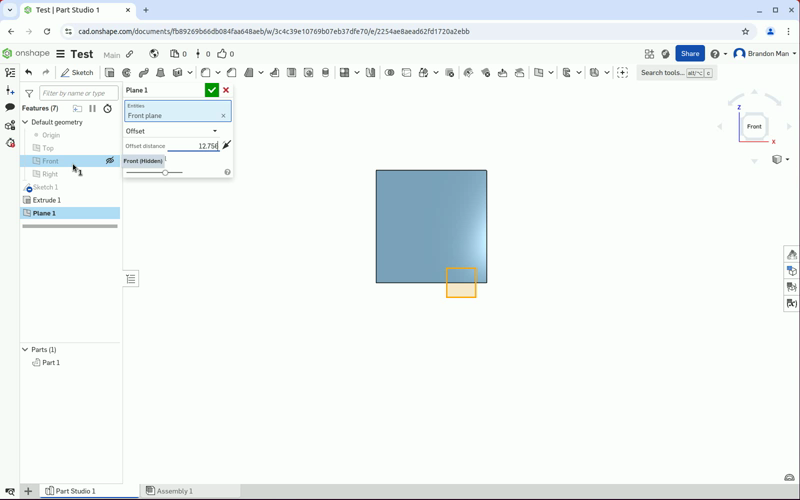
key(enter, 2)
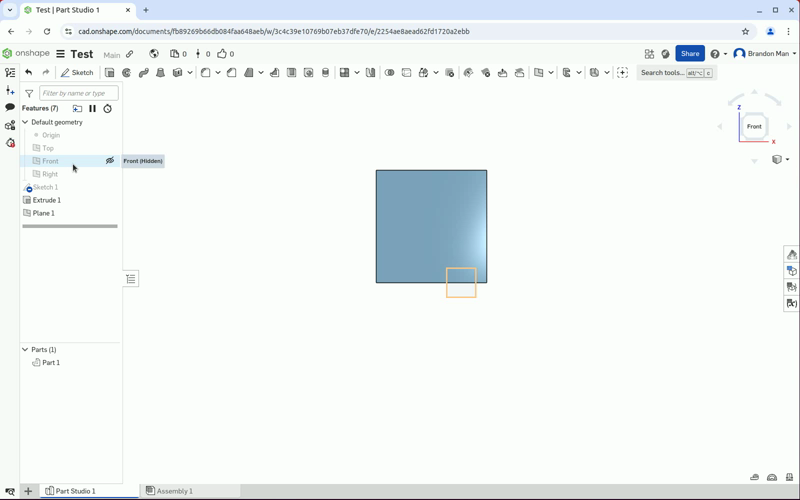
key(shift+s)
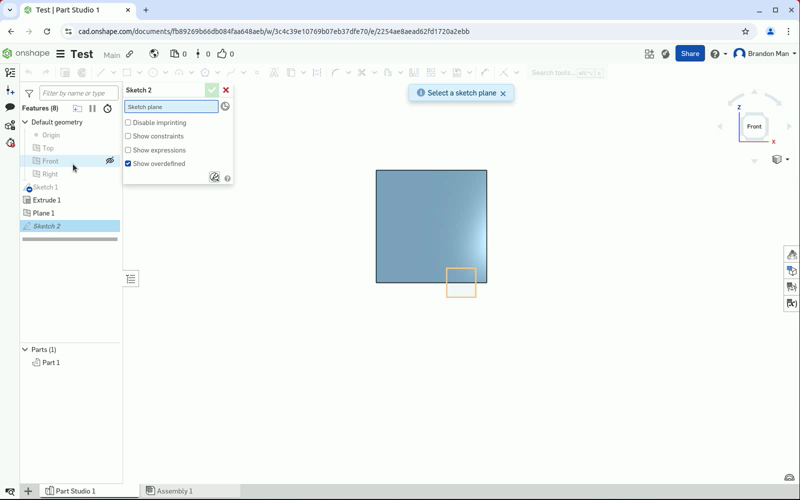
mouse_move(73, 215)
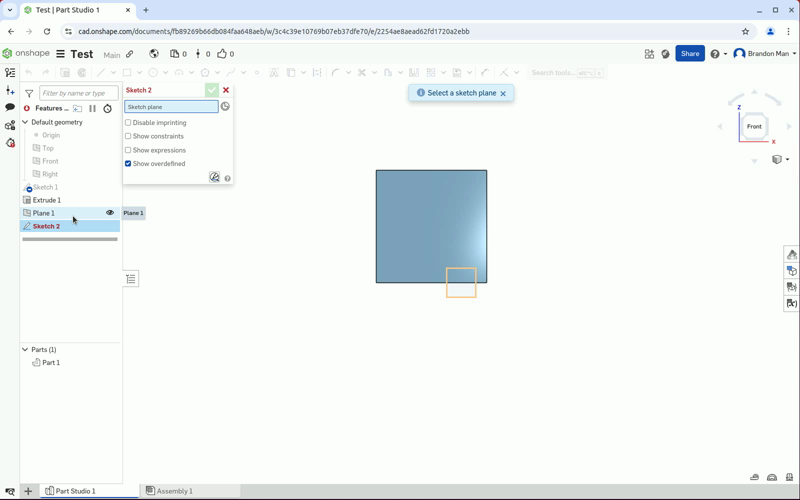
click(73, 215)
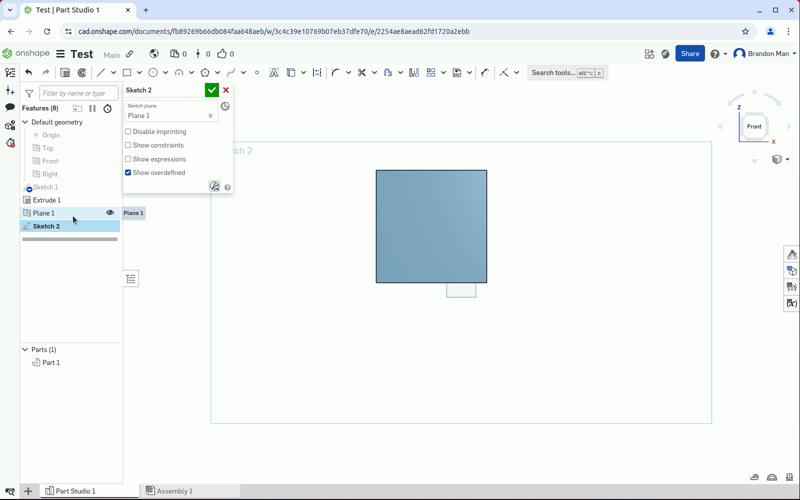
mouse_move(73, 352)
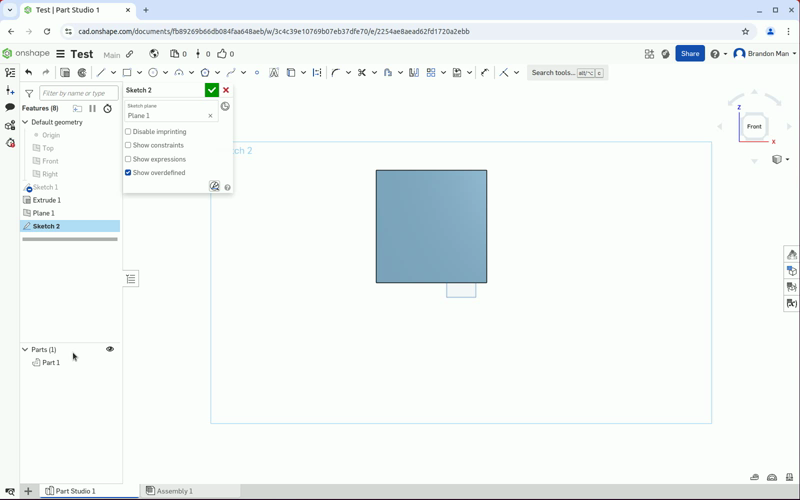
key(y)
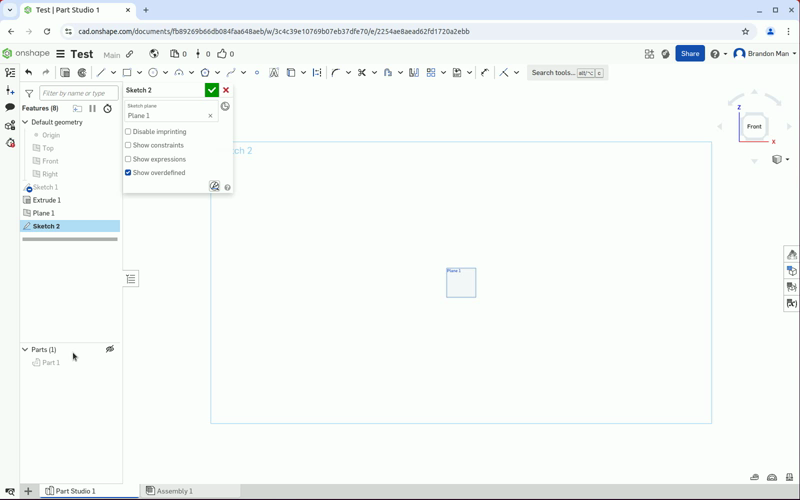
key(l)
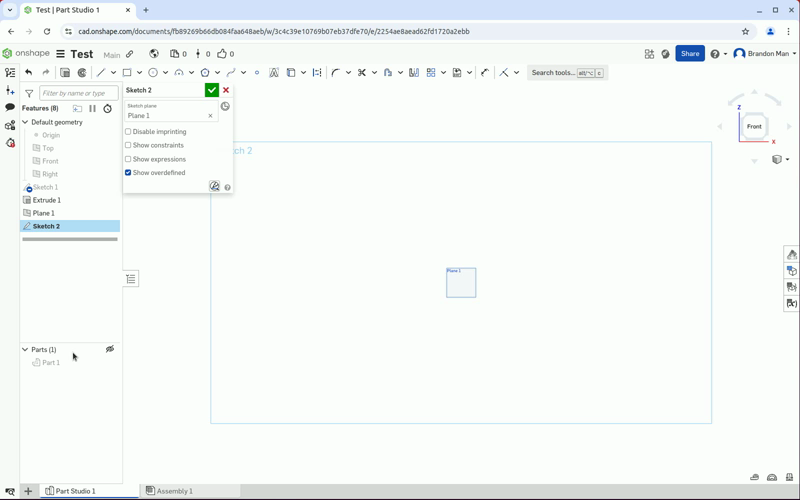
key_down(shift)
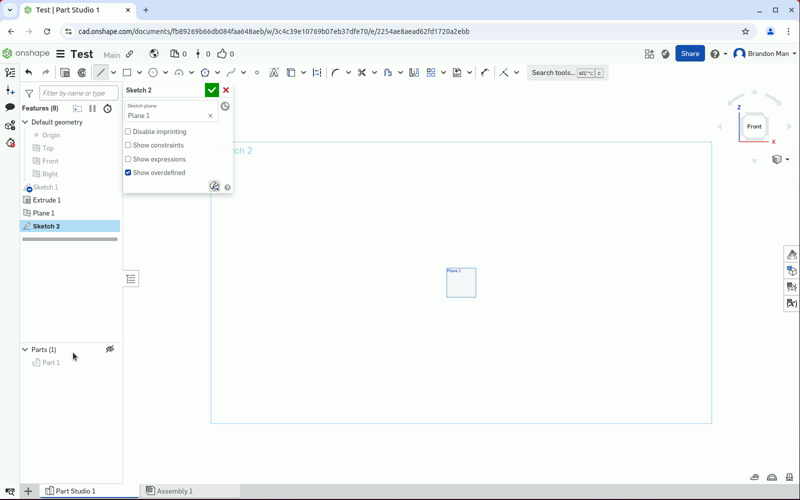
mouse_move(431, 200)
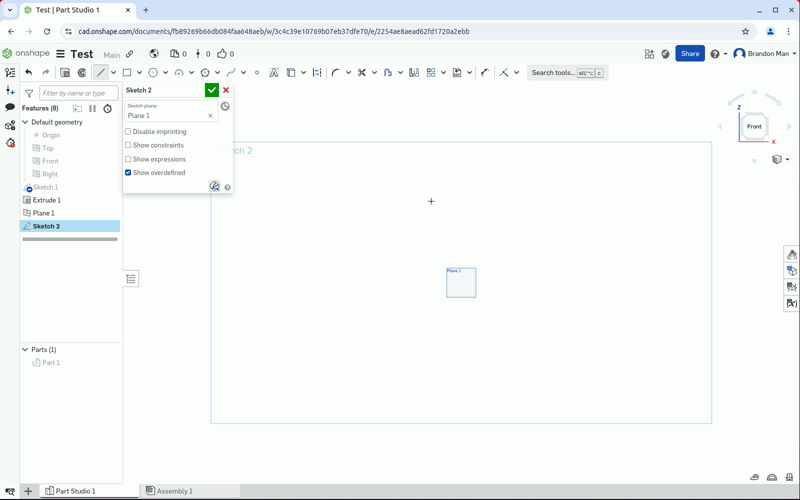
click(431, 200)
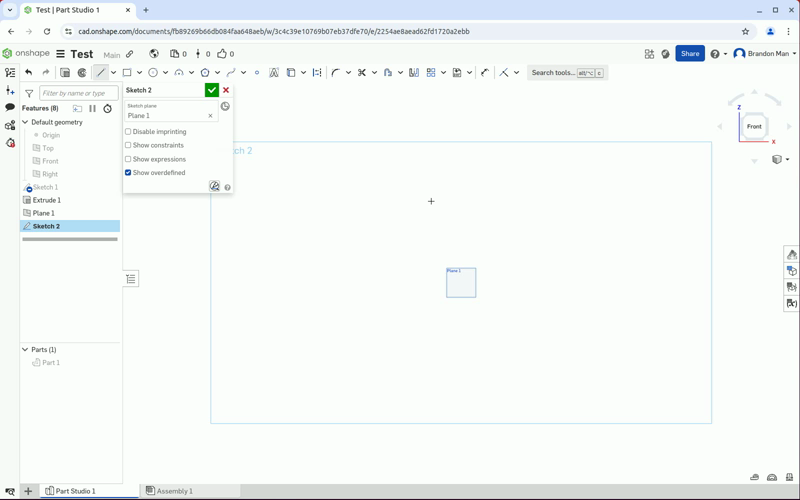
key_up(shift)
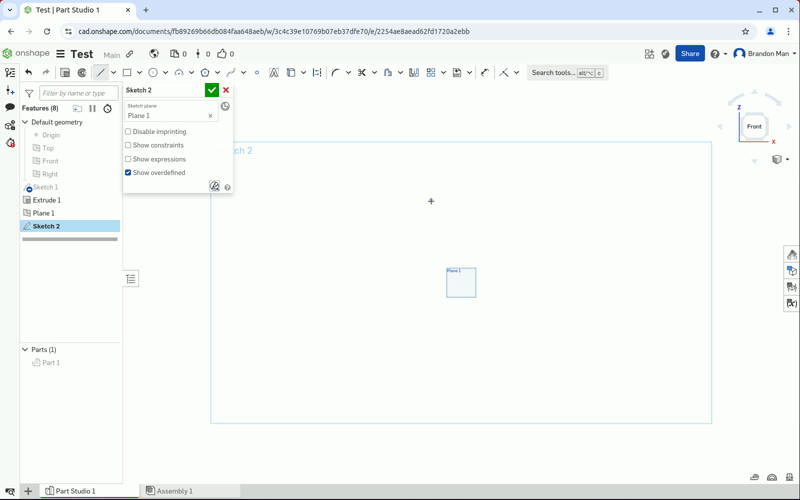
key_down(shift)
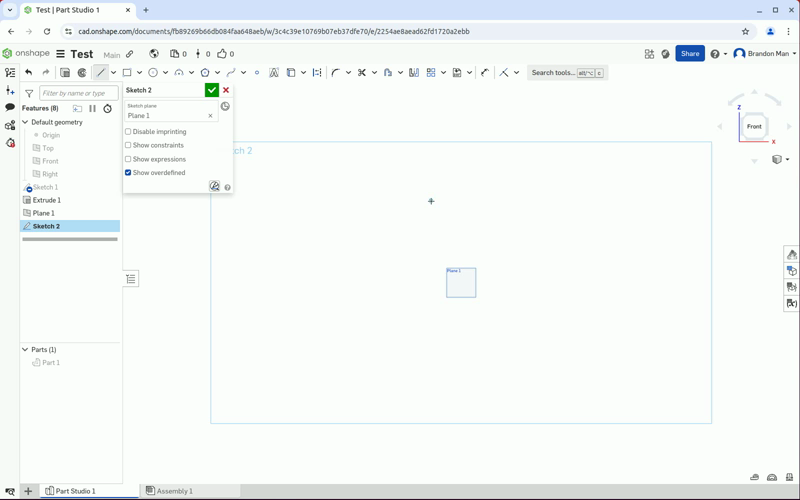
mouse_move(461, 200)
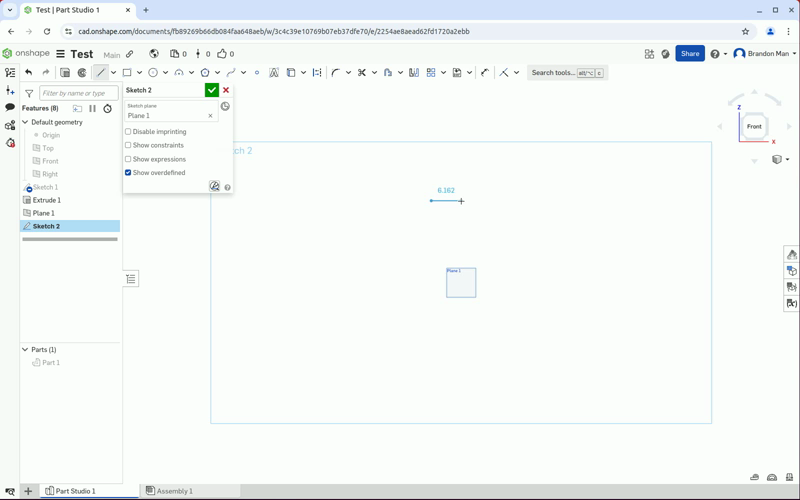
mouse_move(466, 200)
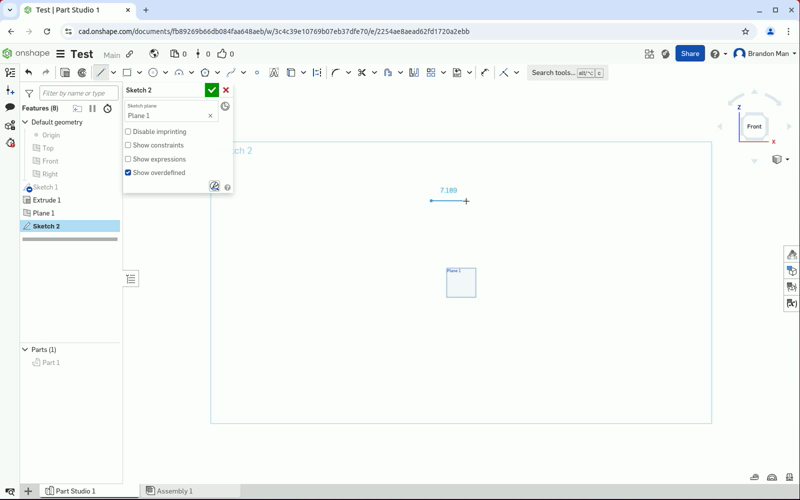
click(466, 200)
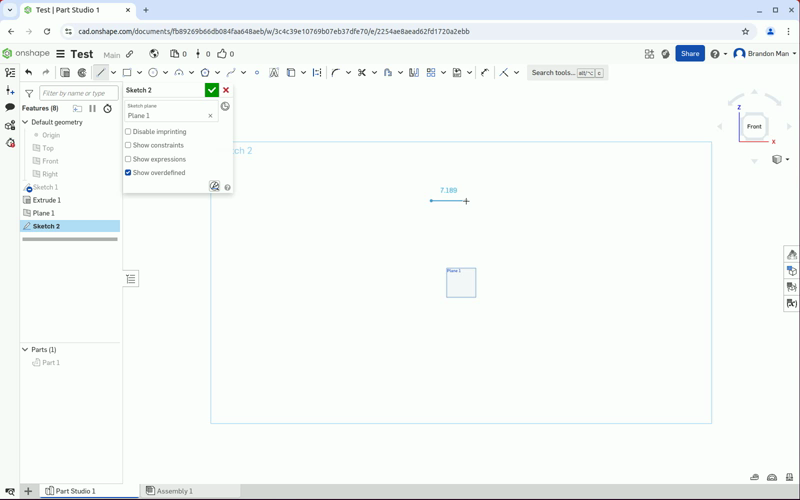
key_up(shift)
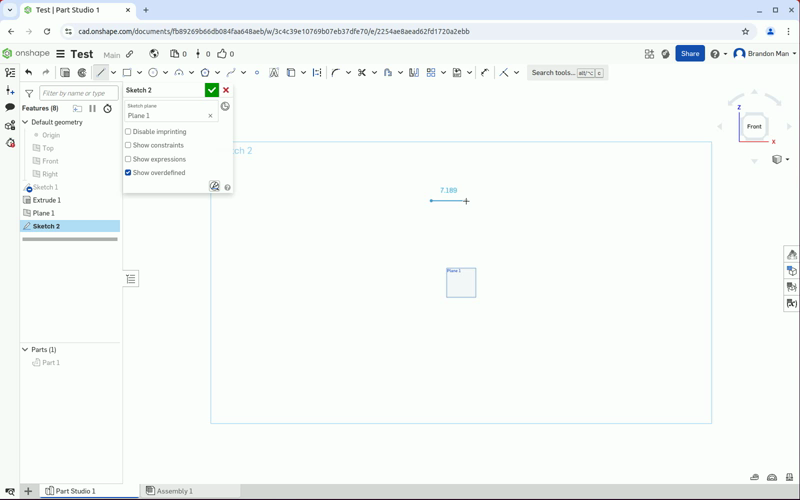
key_down(shift)
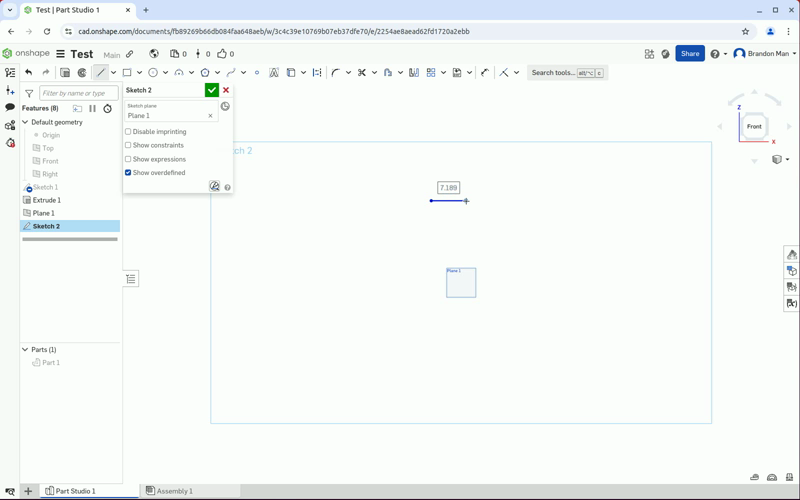
mouse_move(496, 200)
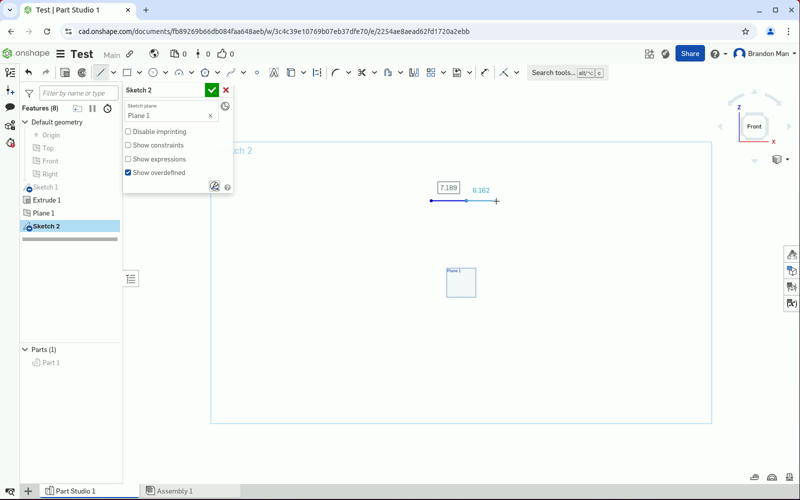
mouse_move(466, 169)
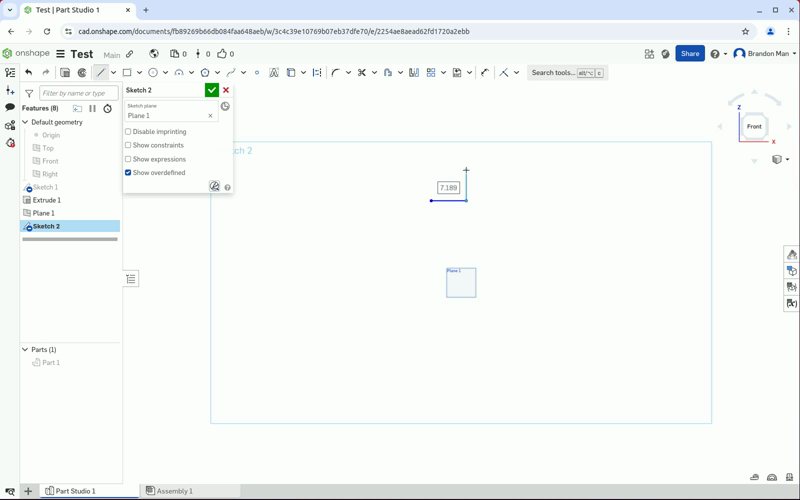
click(466, 169)
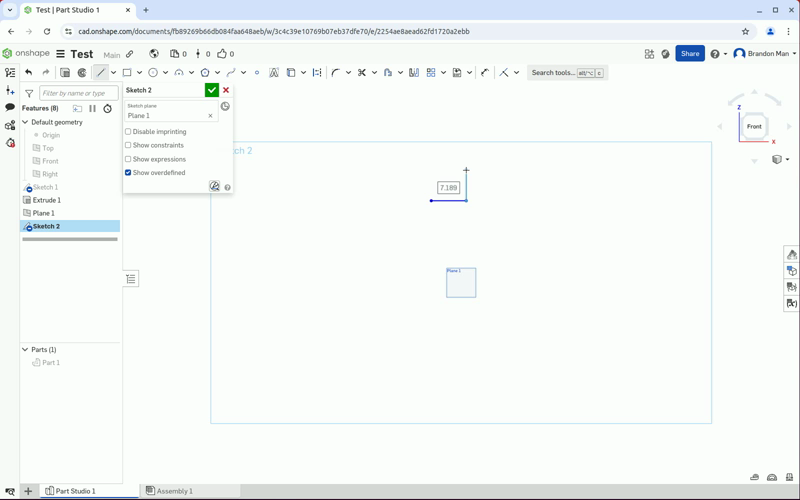
key_up(shift)
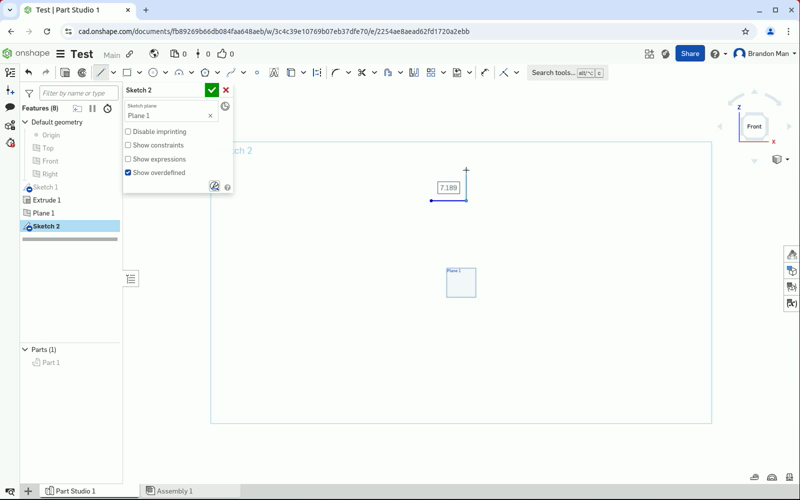
key_down(shift)
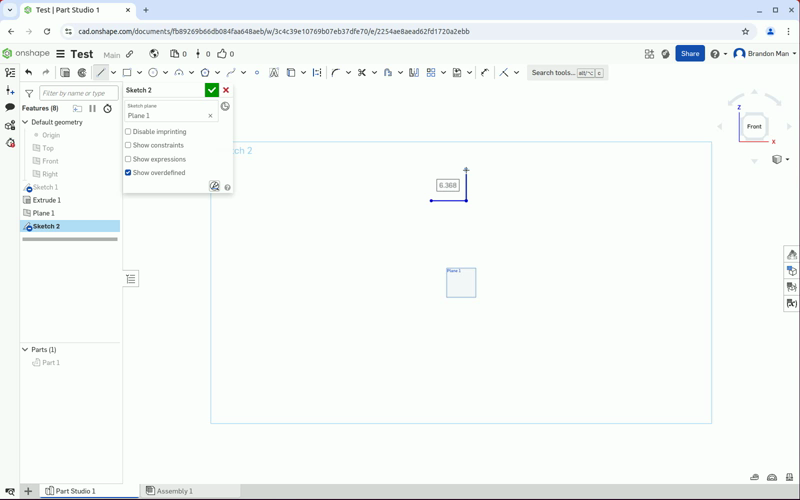
mouse_move(496, 169)
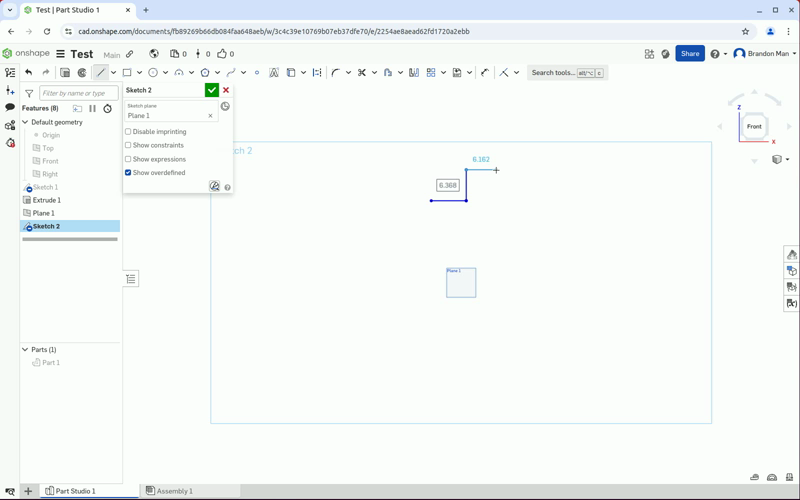
mouse_move(431, 169)
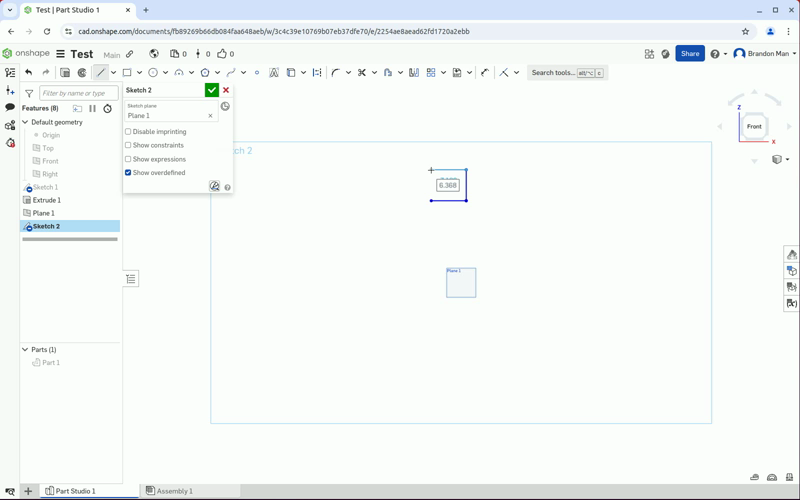
click(431, 169)
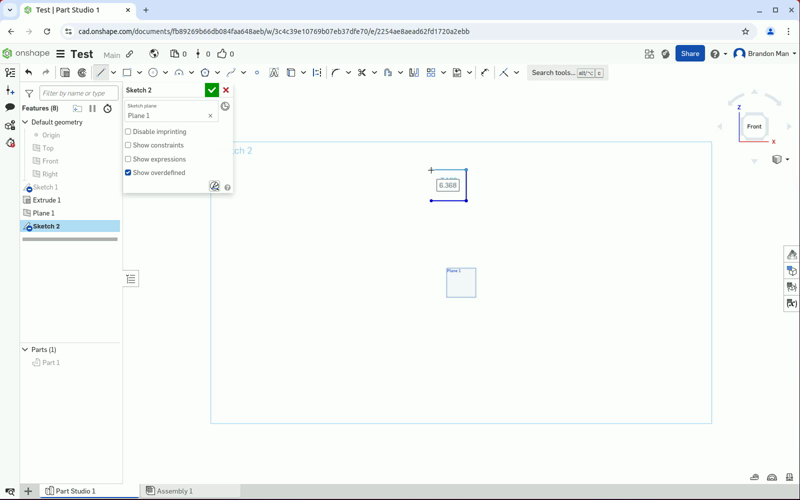
key_up(shift)
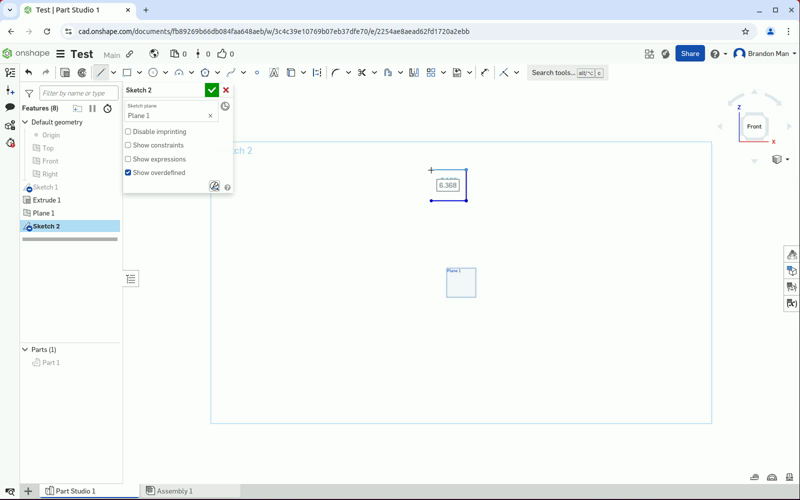
mouse_move(461, 169)
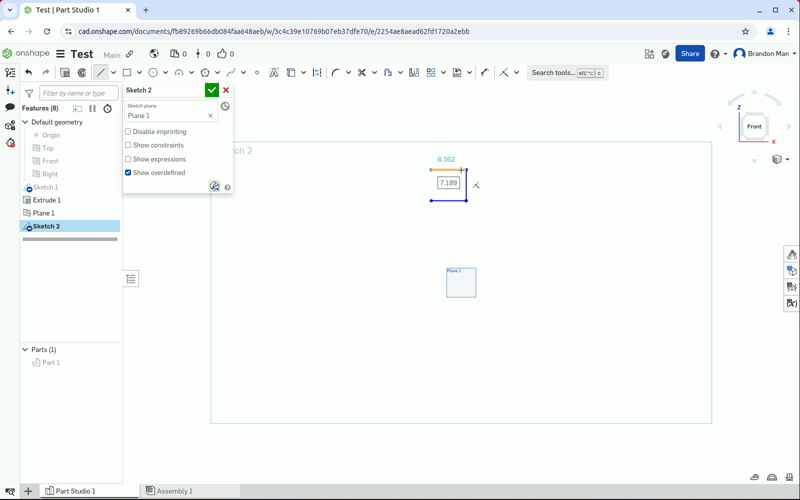
key_down(shift)
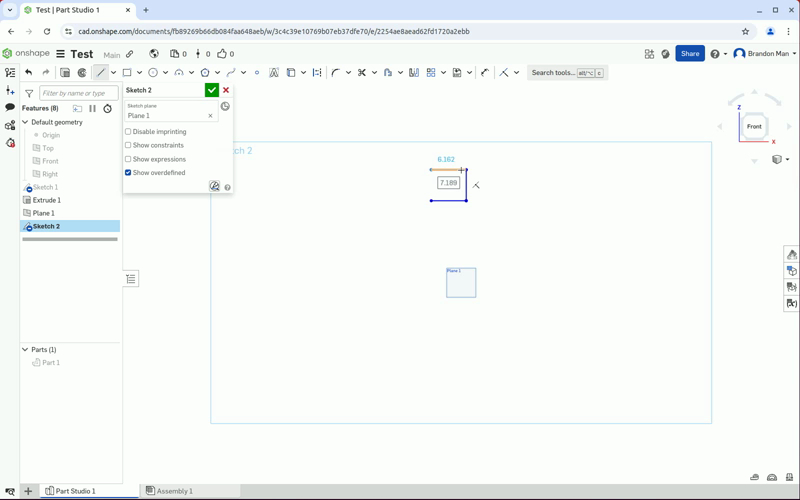
mouse_move(431, 200)
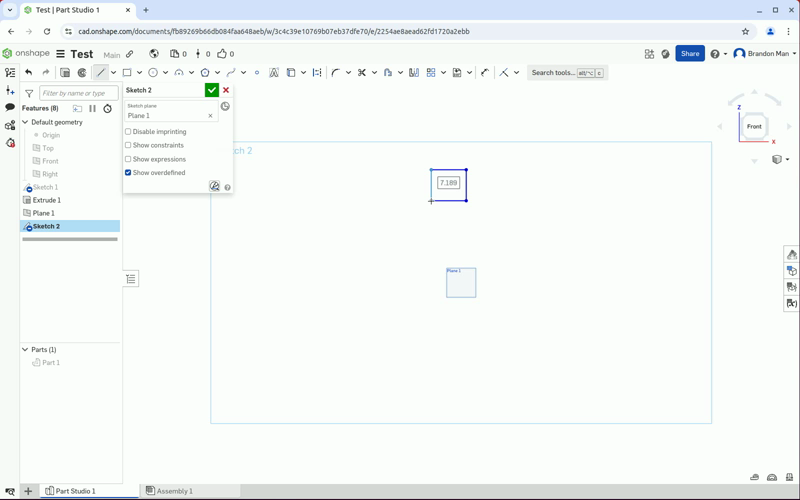
key_up(shift)
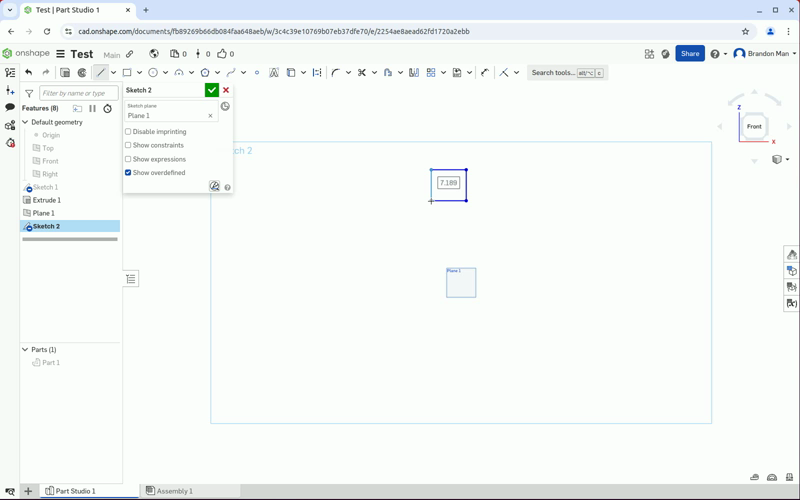
click(431, 200)
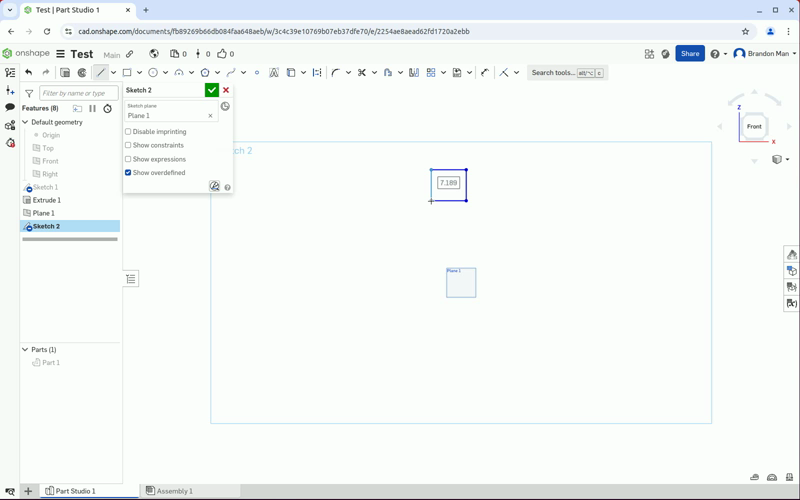
key(esc)
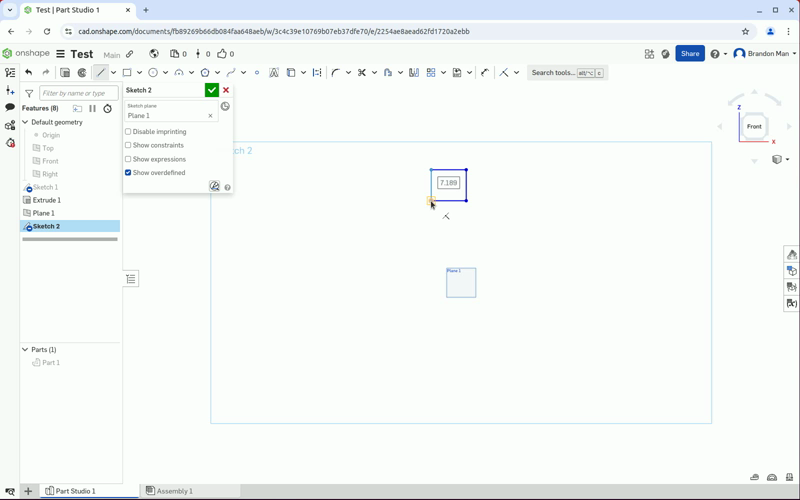
mouse_move(437, 195)
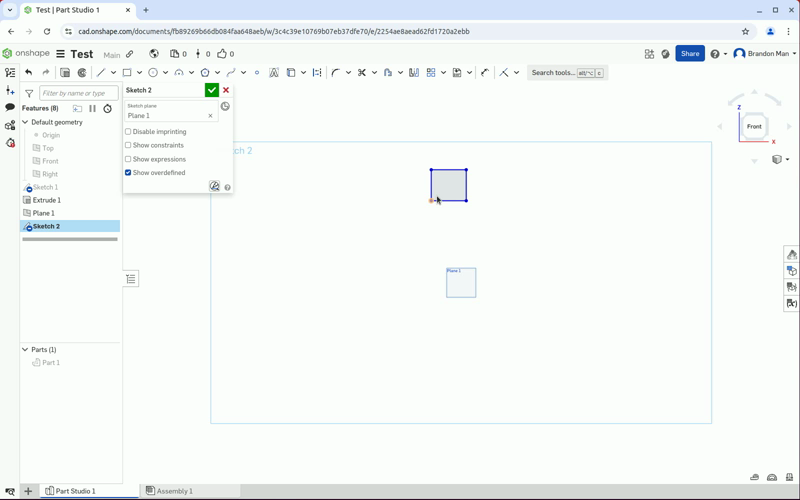
scroll(6)
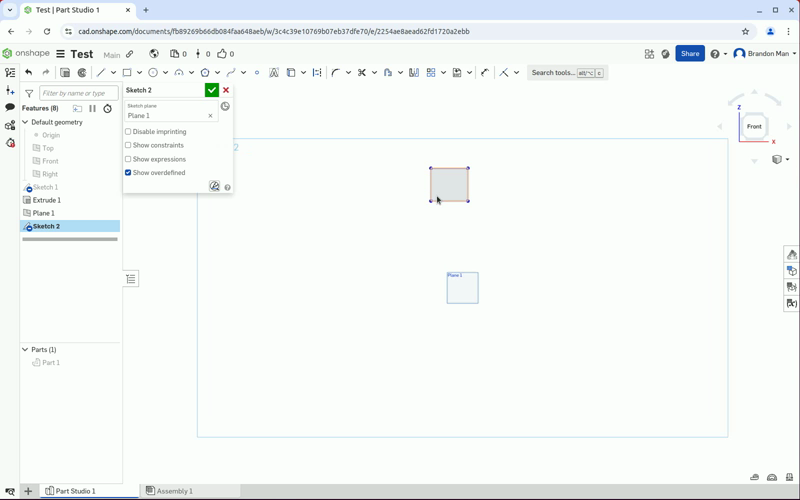
scroll(6)
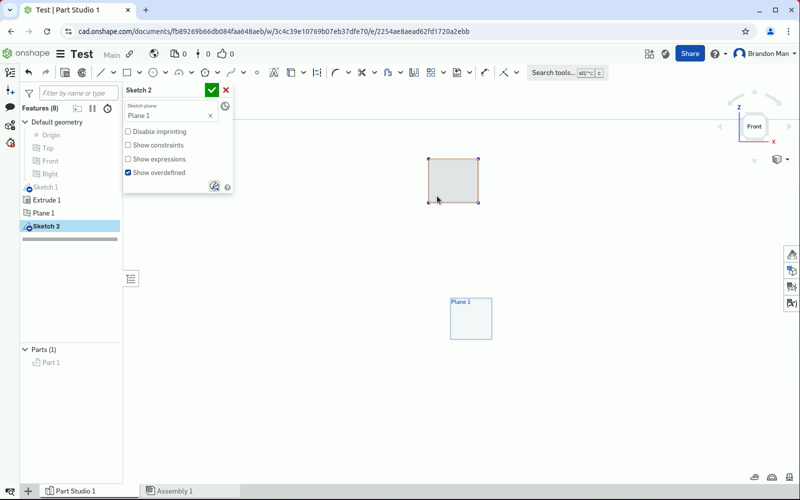
scroll(6)
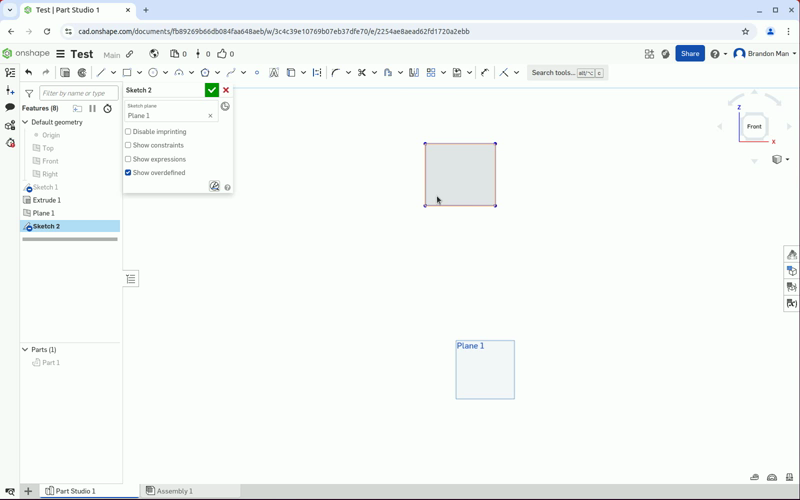
scroll(6)
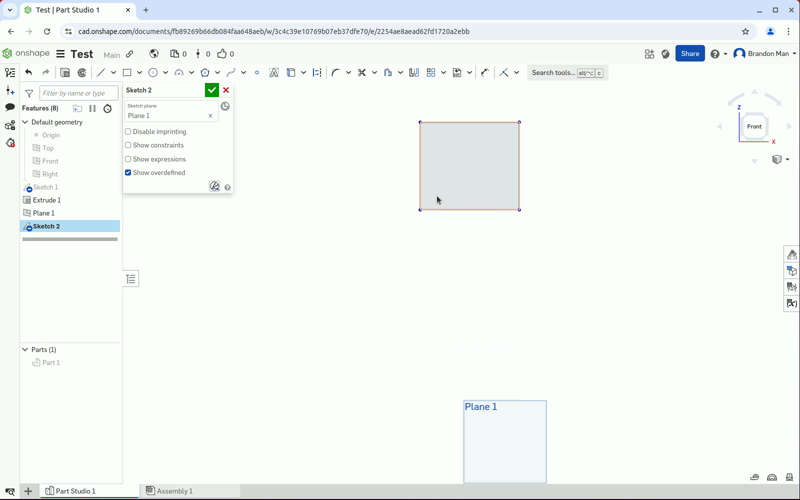
scroll(6)
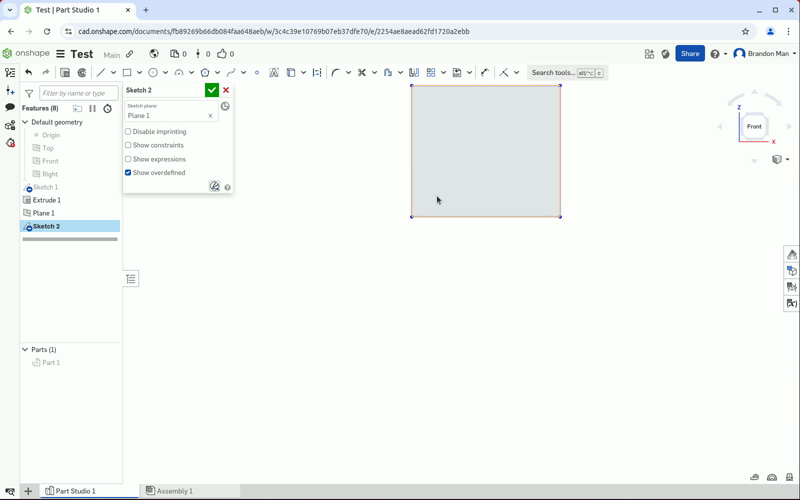
scroll(6)
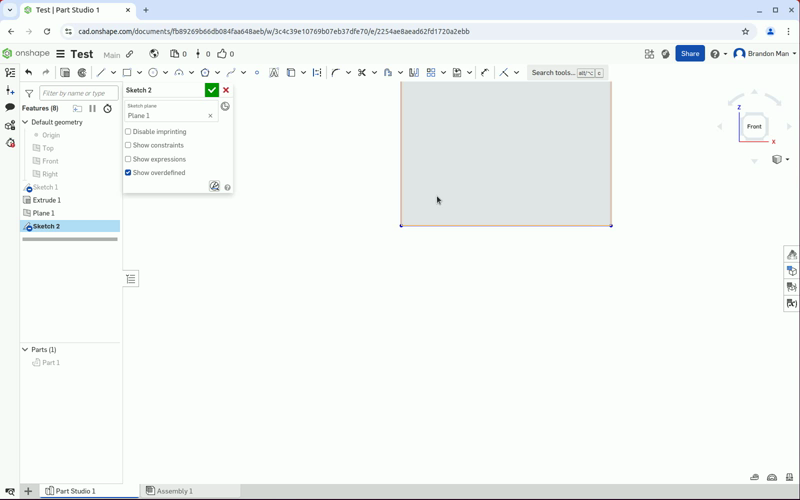
scroll(6)
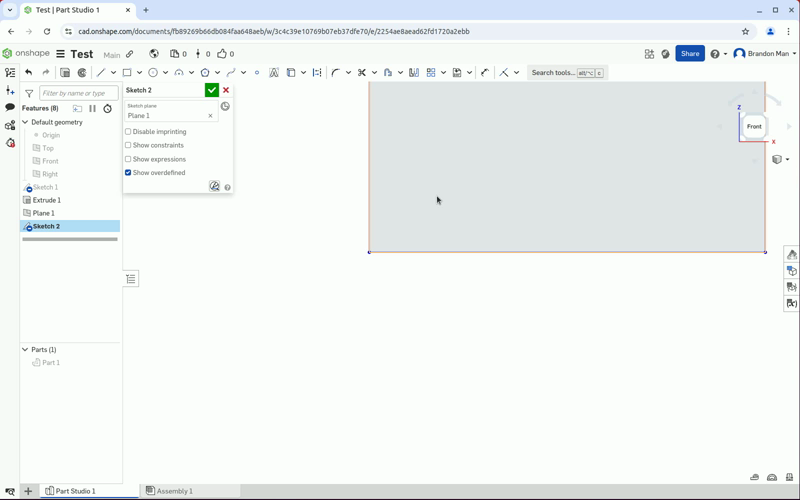
click(437, 195)
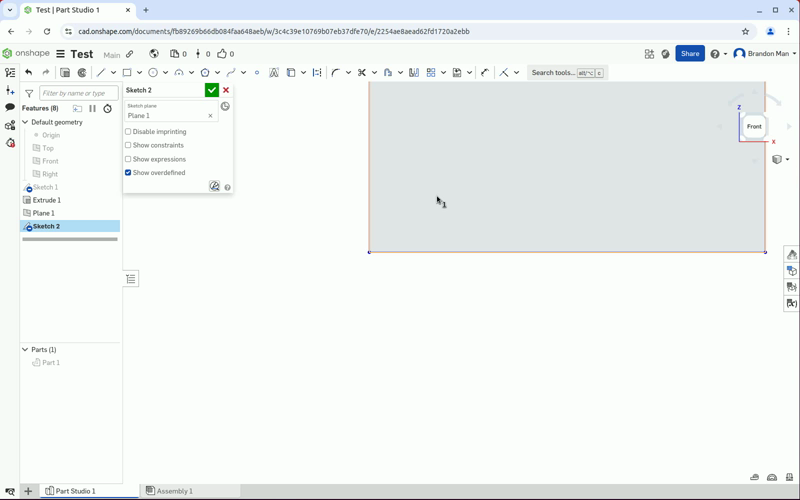
scroll(-6)
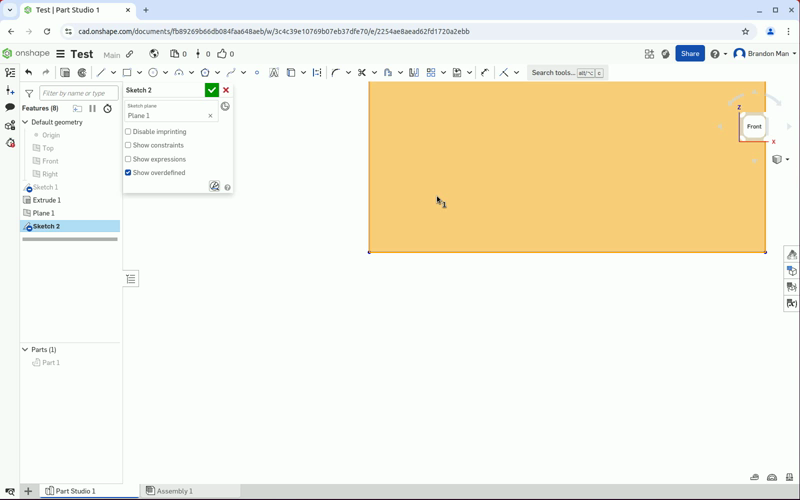
scroll(-6)
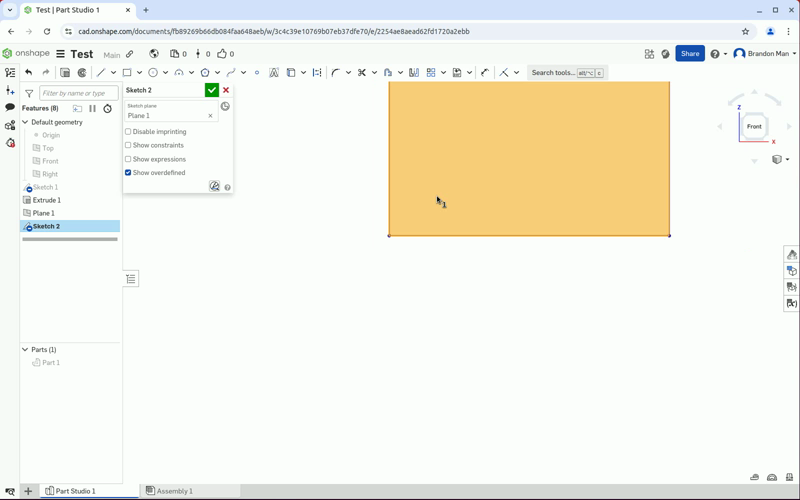
scroll(-6)
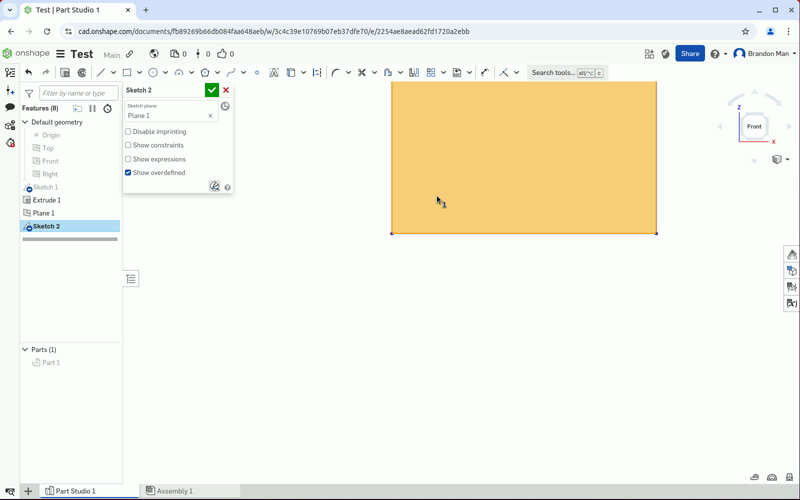
scroll(-6)
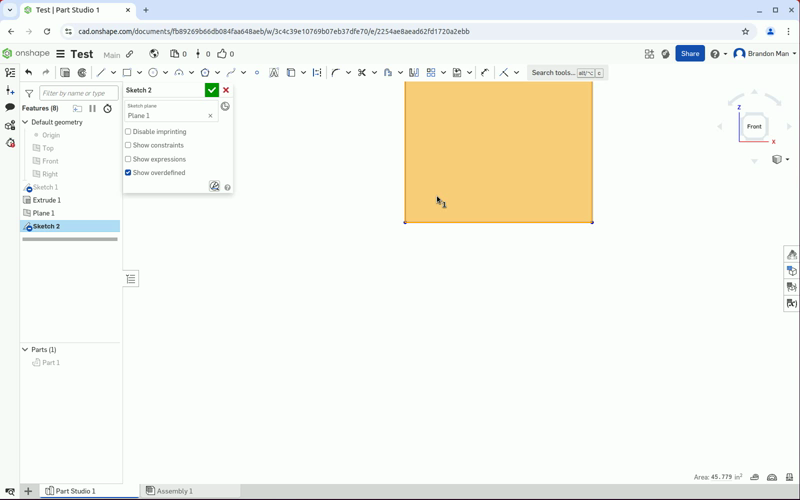
scroll(-6)
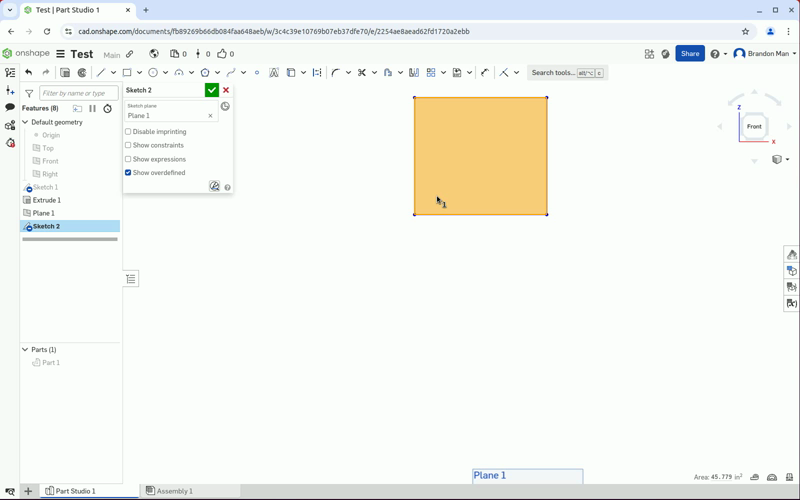
scroll(-6)
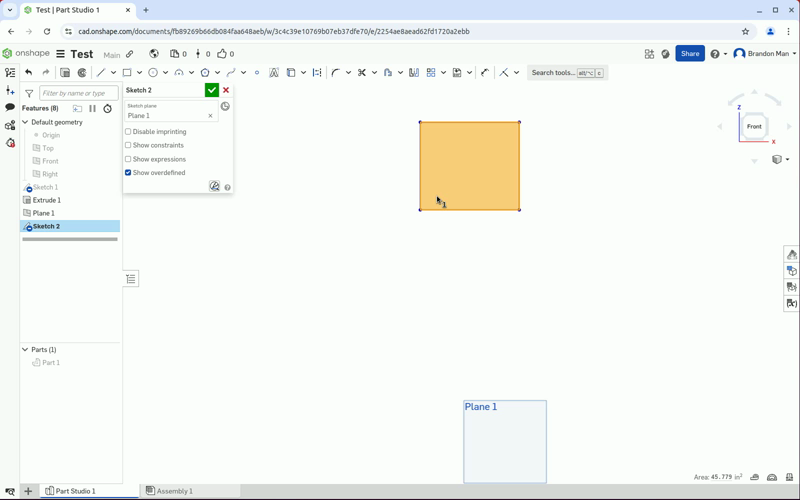
scroll(-6)
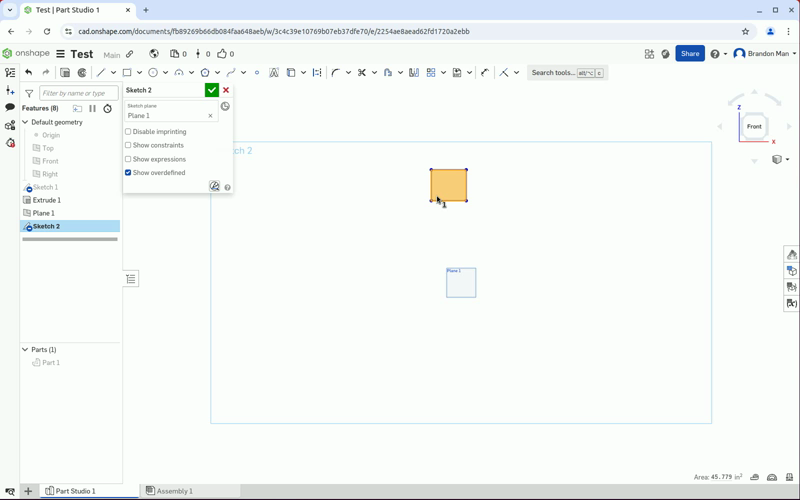
mouse_move(73, 352)
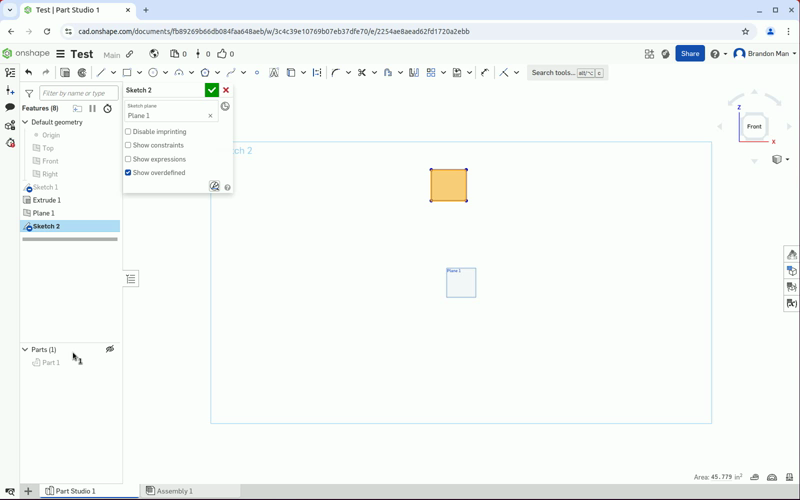
key(shift+y)
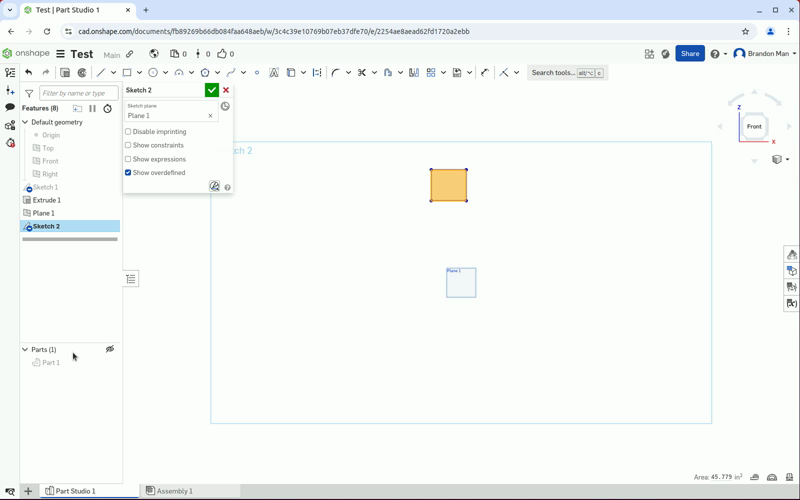
key(shift+e)
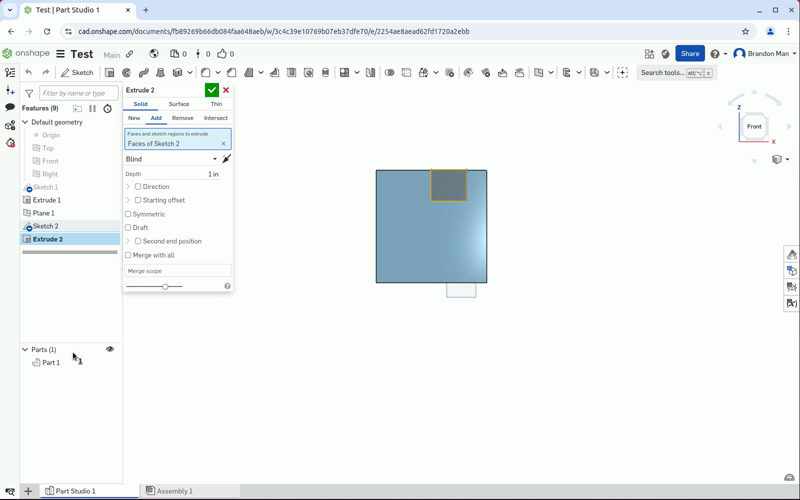
mouse_move(143, 106)
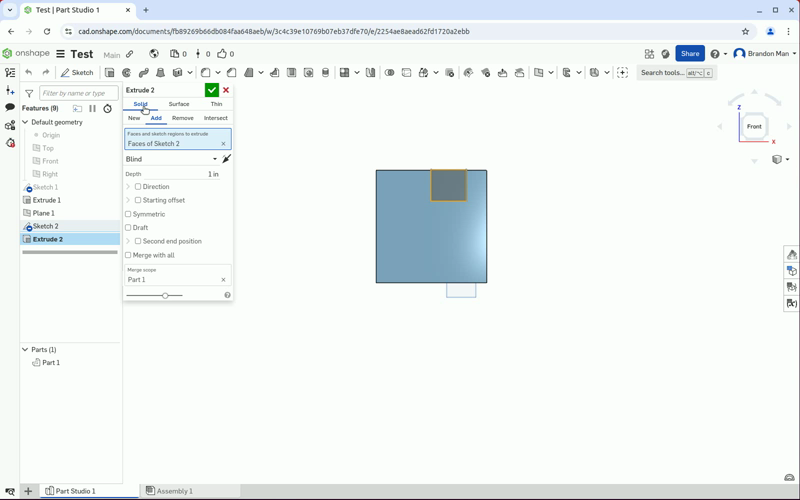
click(143, 106)
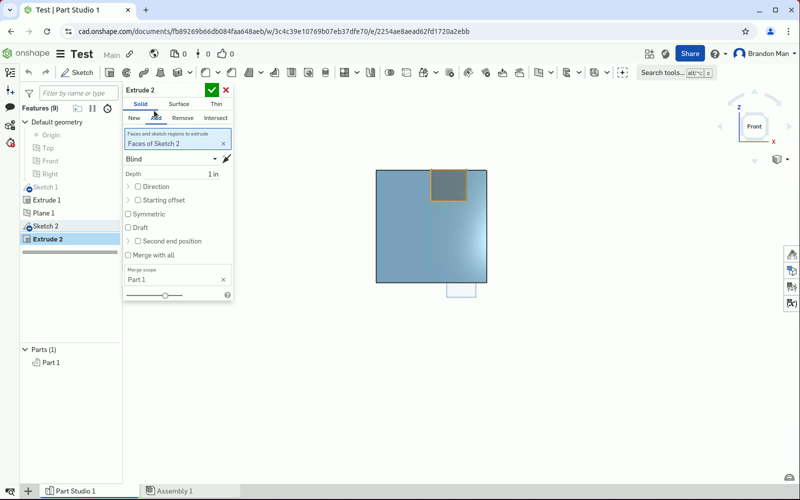
mouse_move(186, 120)
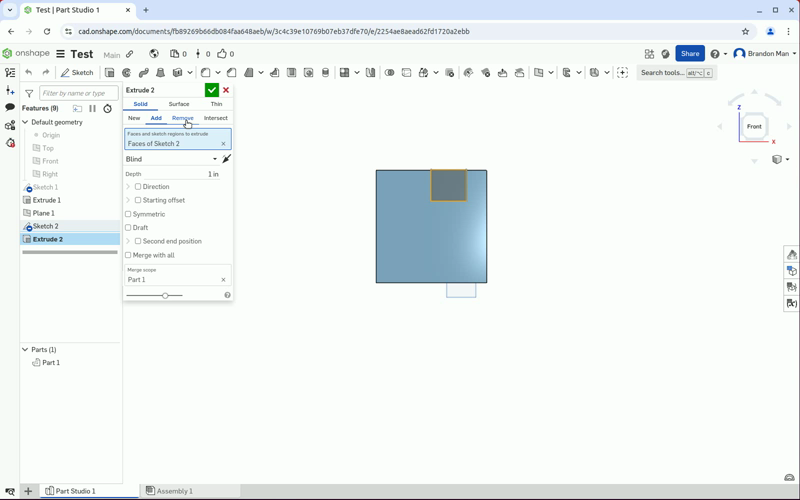
click(186, 120)
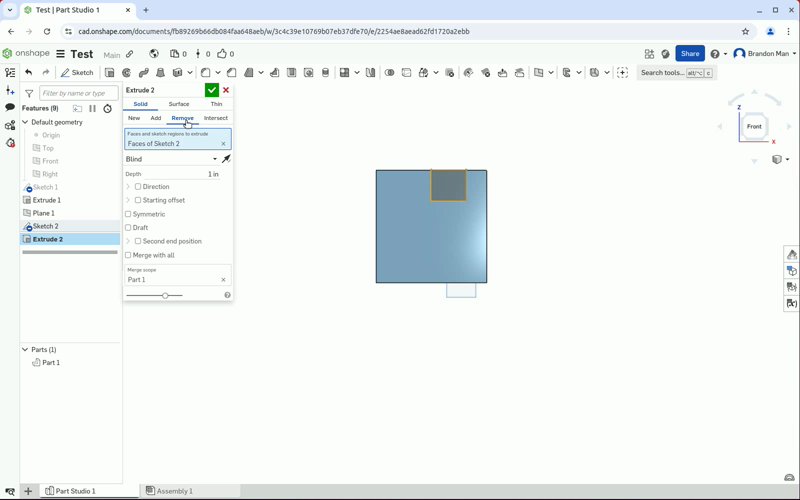
key(tab, 4)
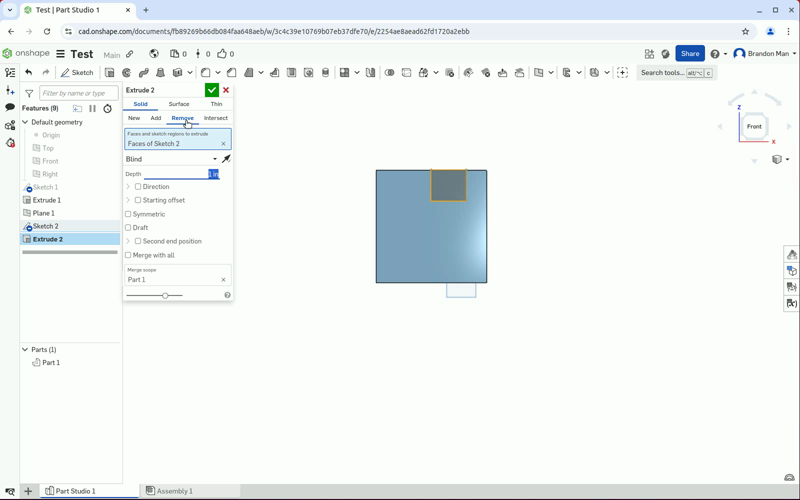
text(30.811)
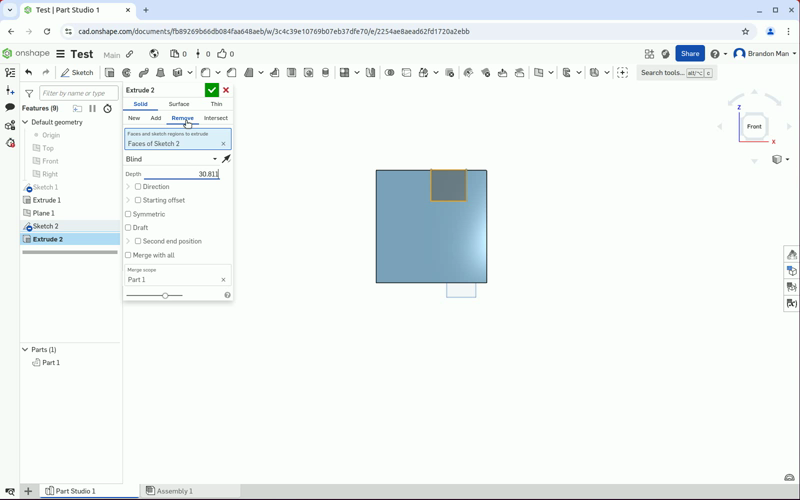
key(tab, 6)
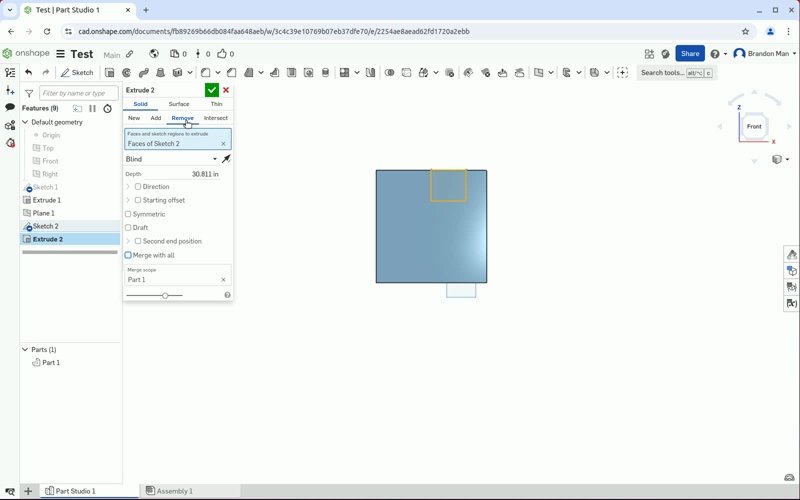
key(space)
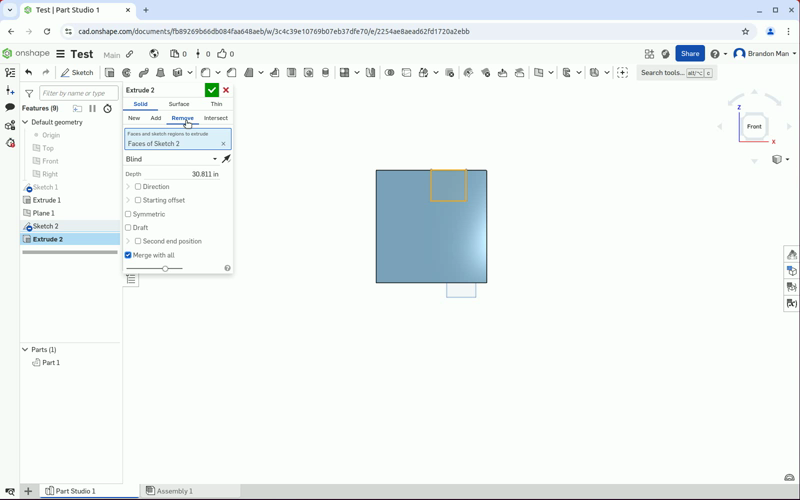
key(enter)
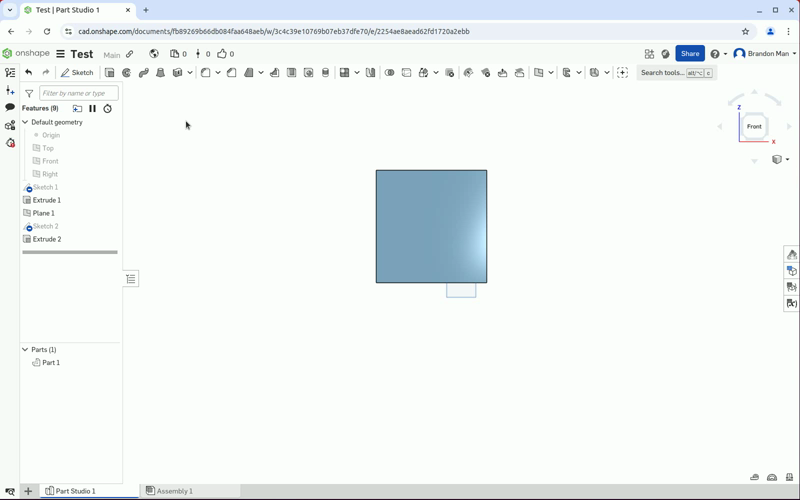
key(shift+h)
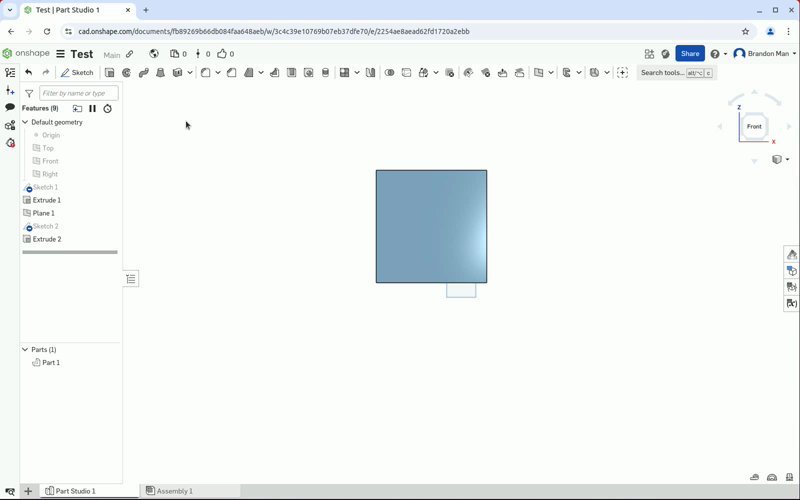
key(shift+h)
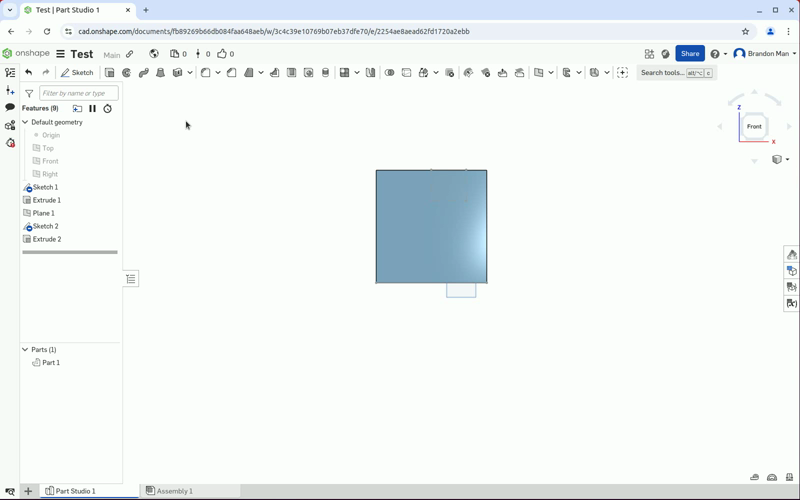
key(shift+7)
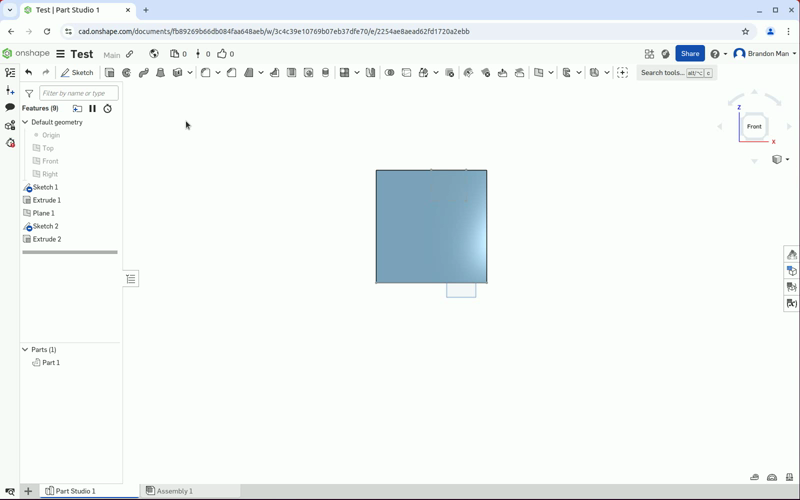
key(left, 2)
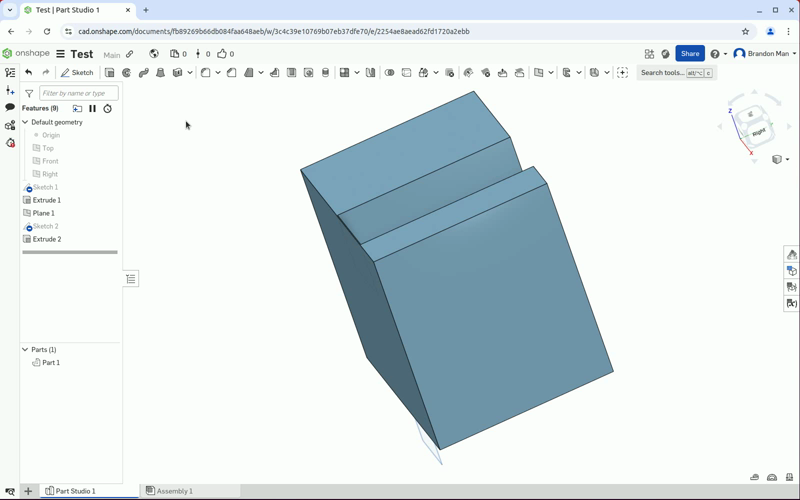
key(down, 2)
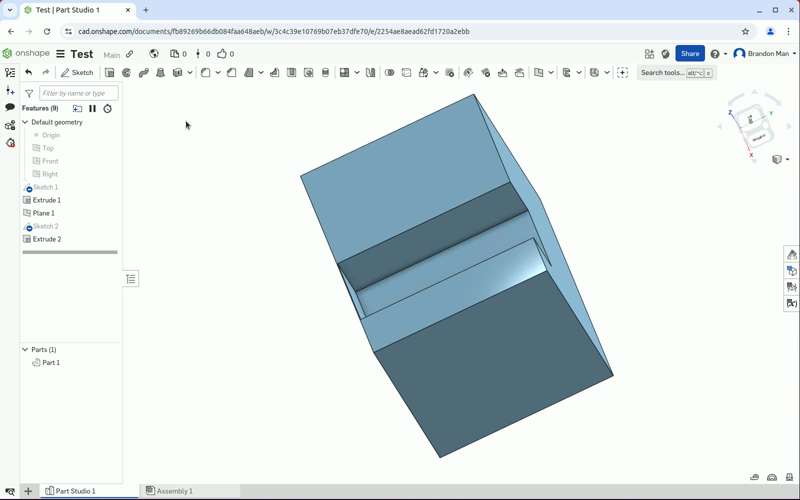
key(up, 2)
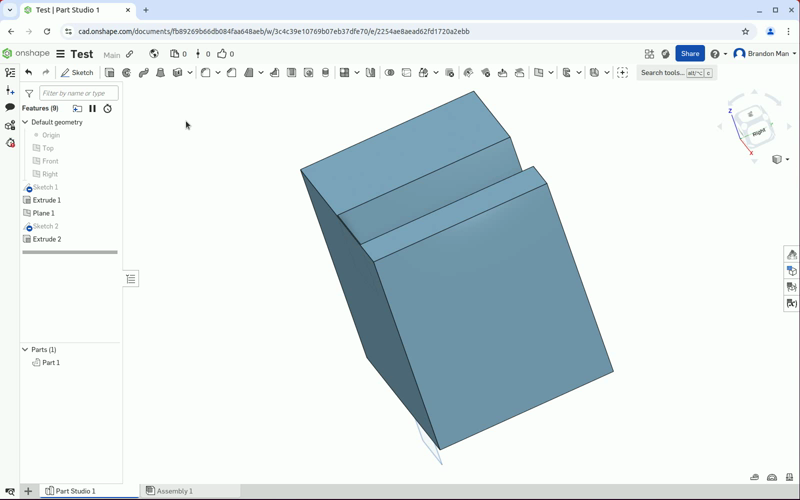
key(right, 2)
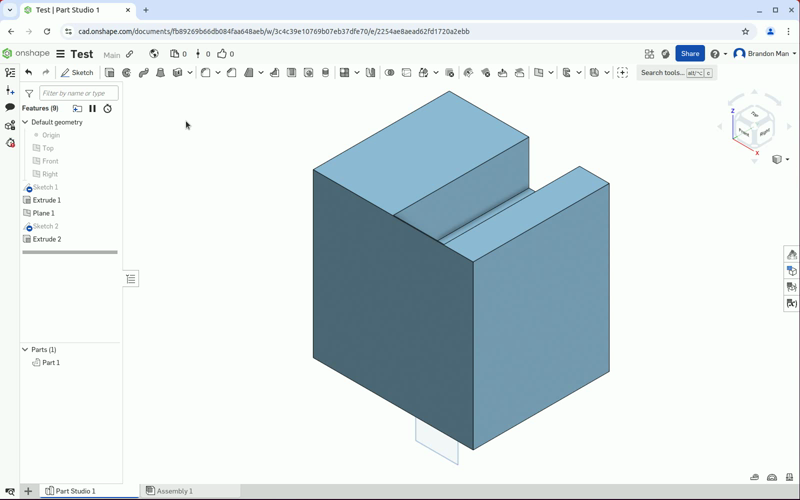
mouse_move(73, 189)
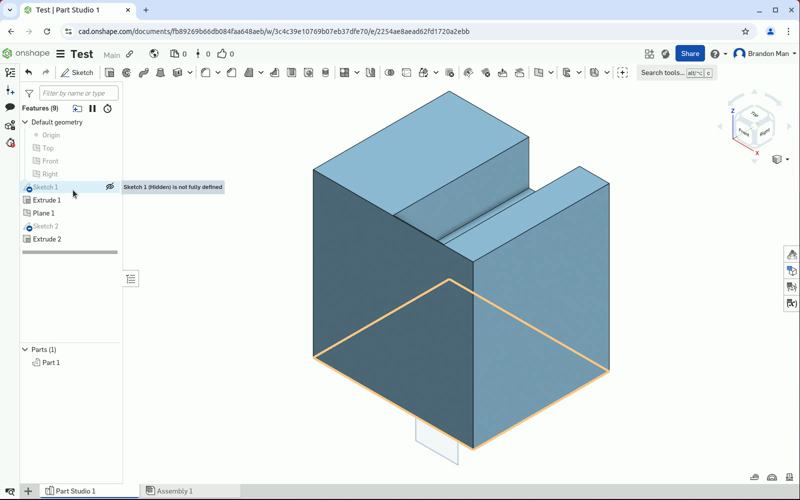
click(73, 189)